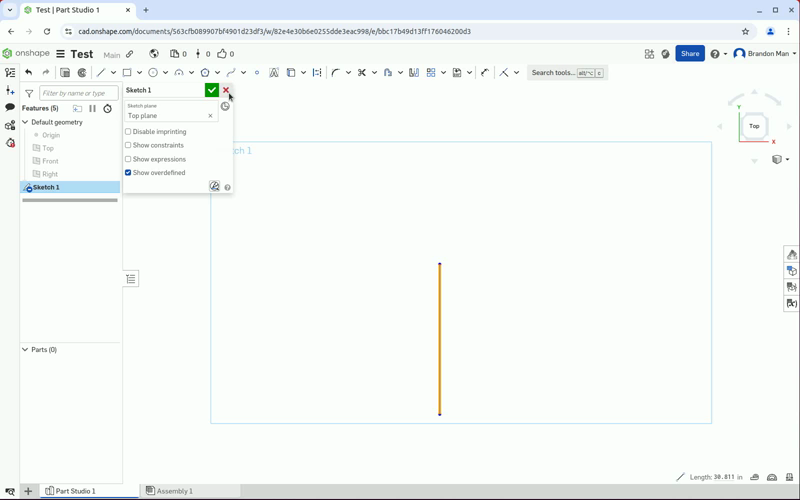
key(shift+h)
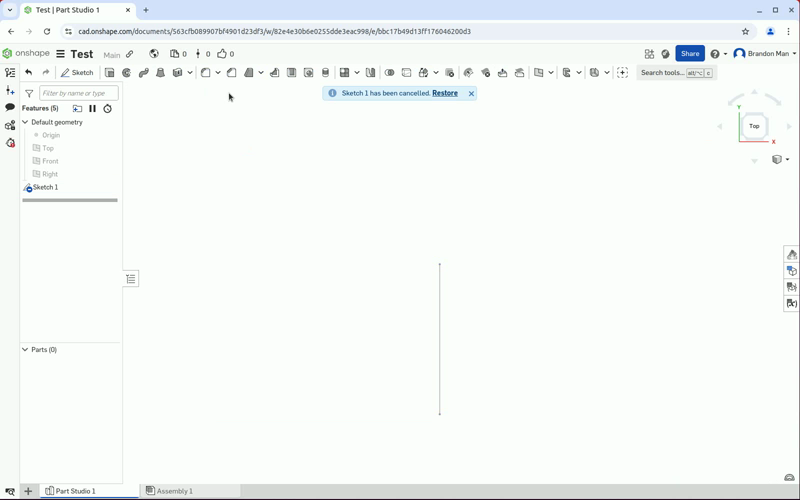
key(shift+s)
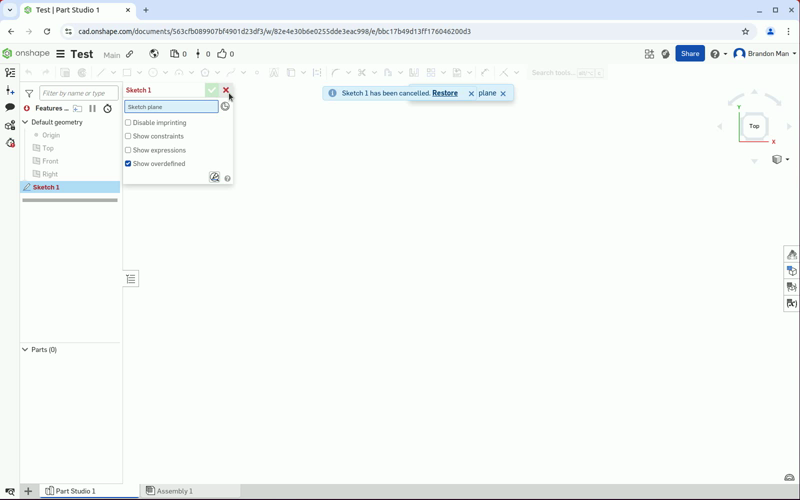
mouse_move(73, 150)
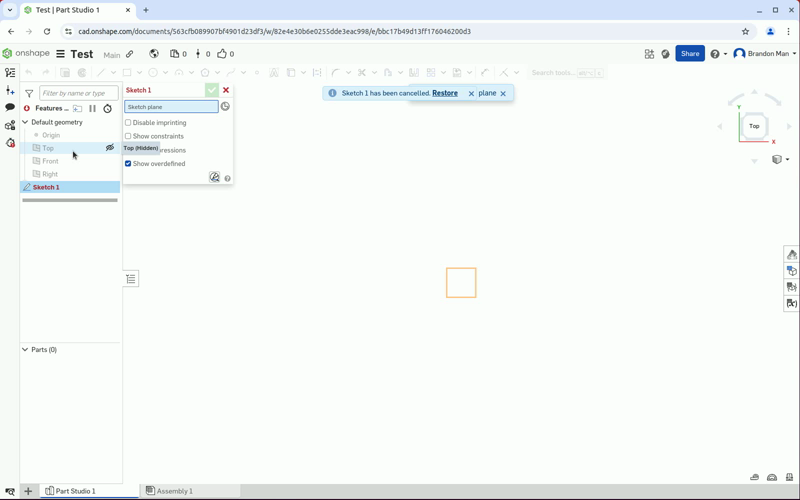
click(73, 150)
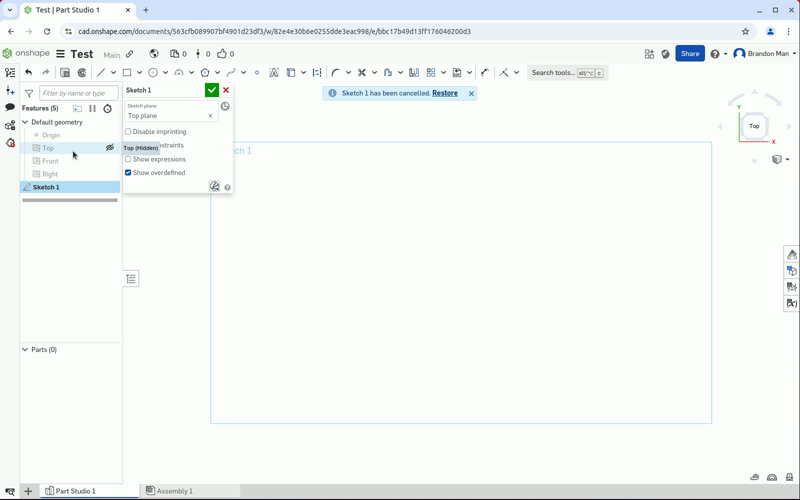
mouse_move(73, 352)
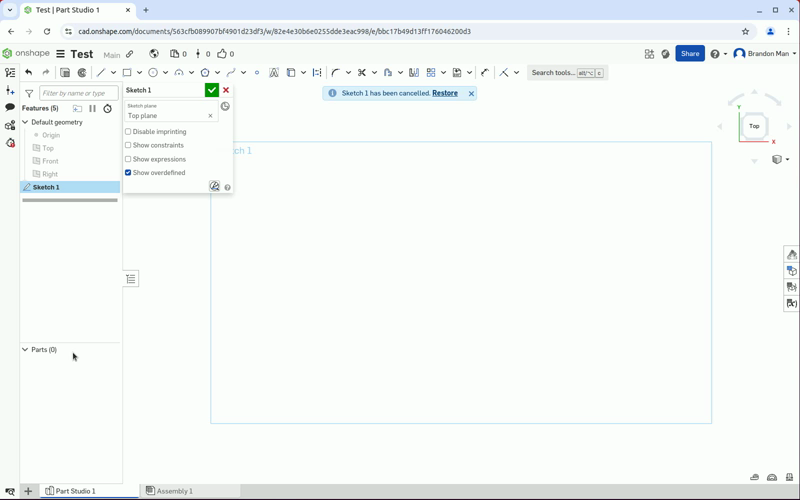
key(y)
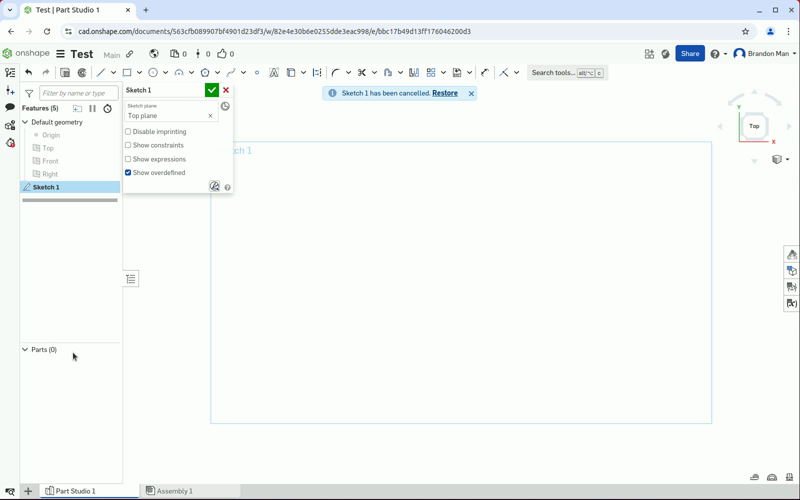
key(a)
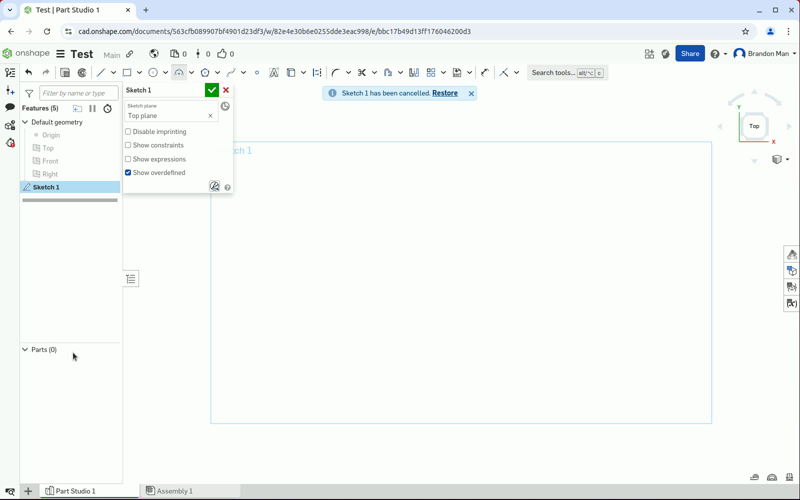
key_down(shift)
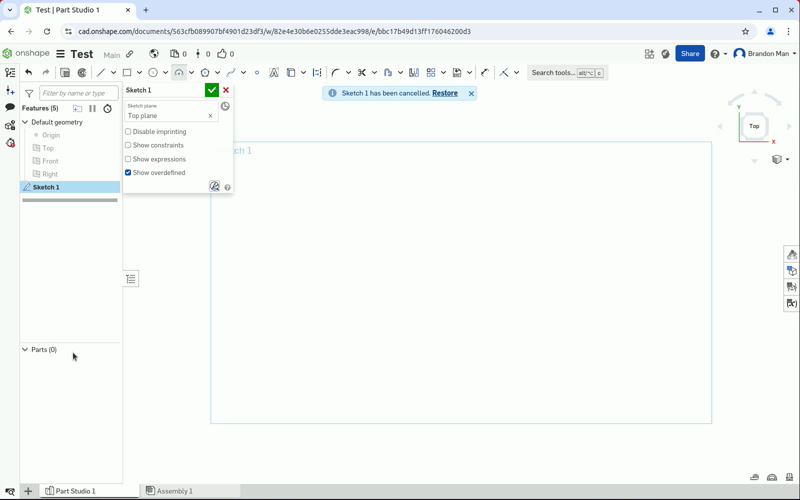
mouse_move(460, 226)
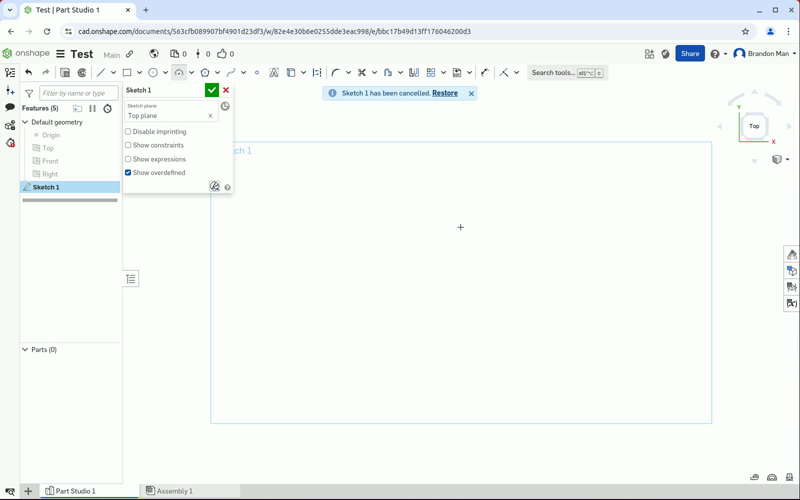
click(460, 226)
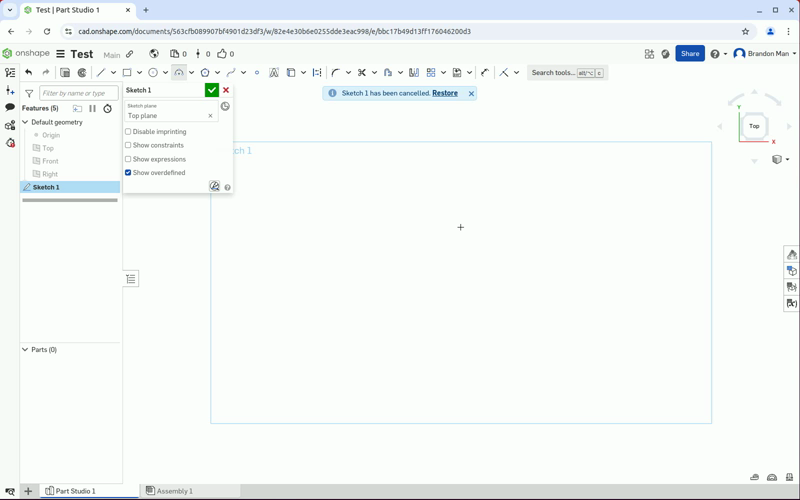
key_up(shift)
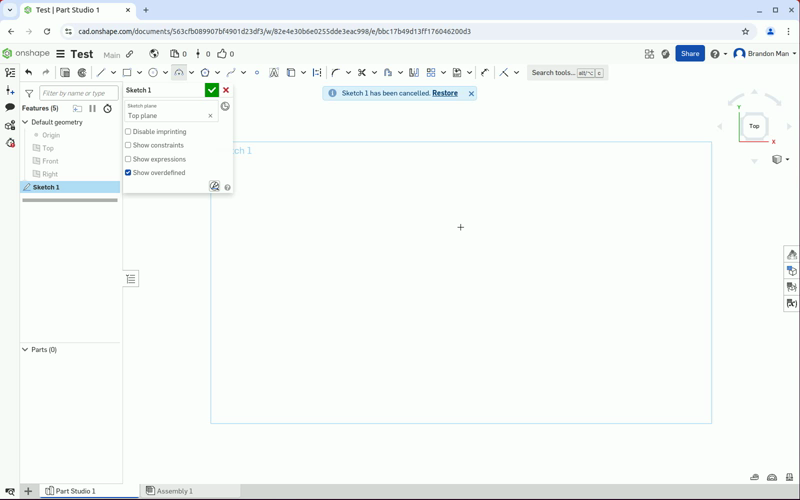
key_down(shift)
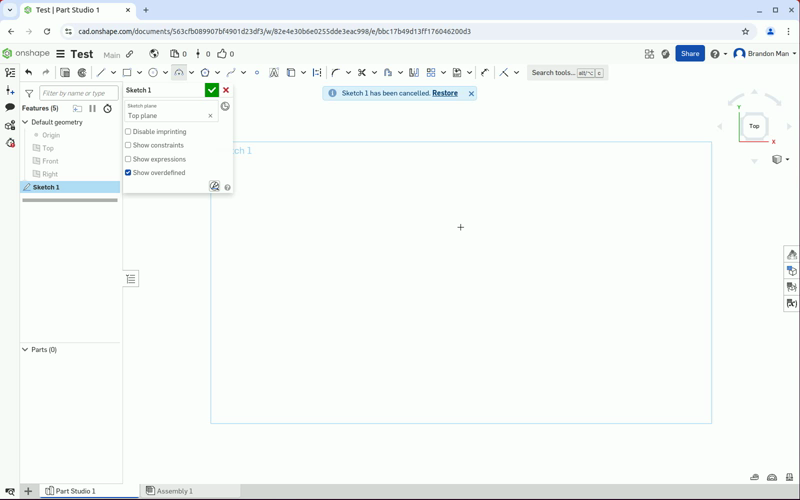
mouse_move(517, 169)
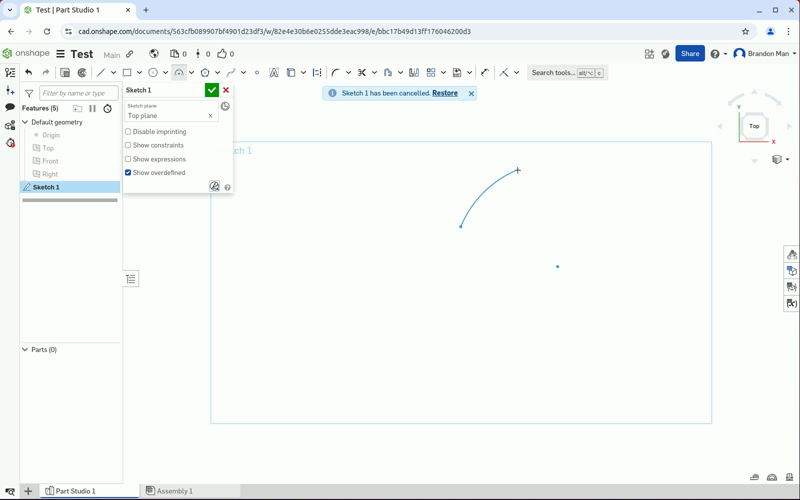
click(517, 169)
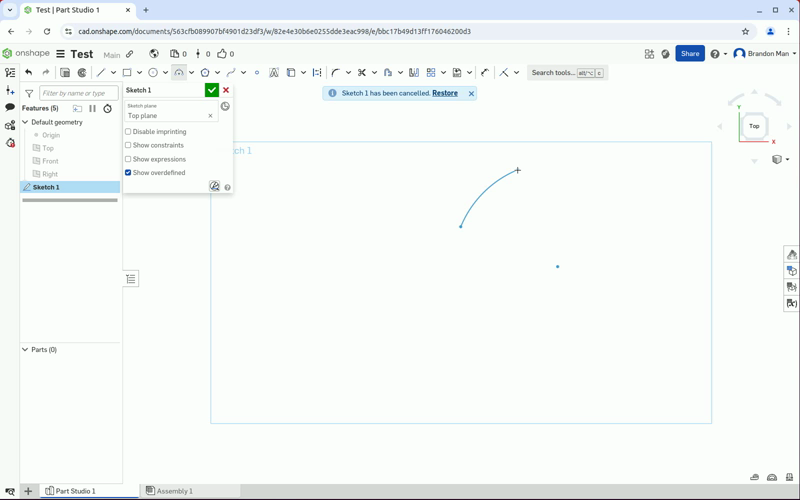
mouse_move(501, 209)
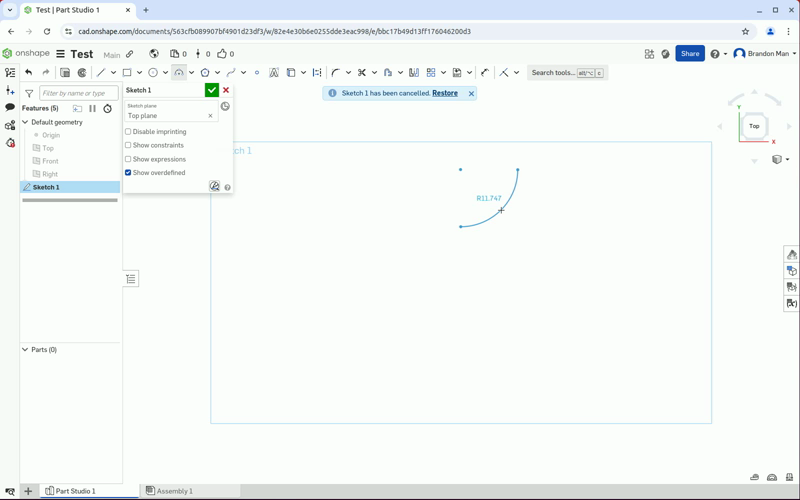
click(501, 209)
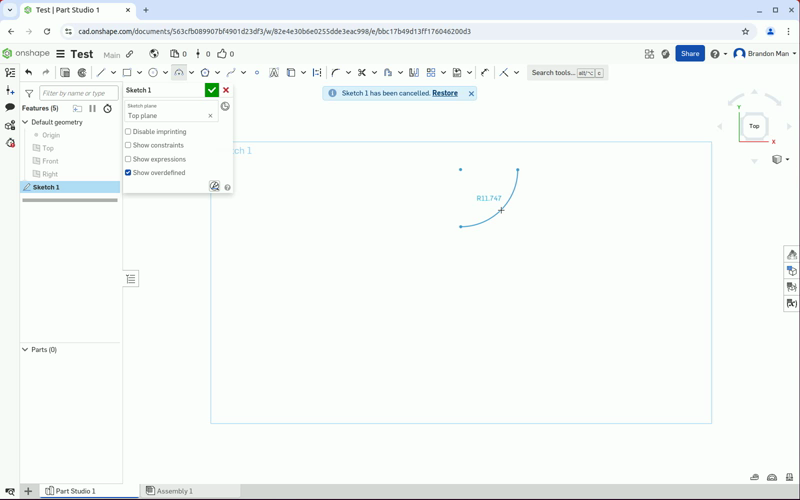
key_up(shift)
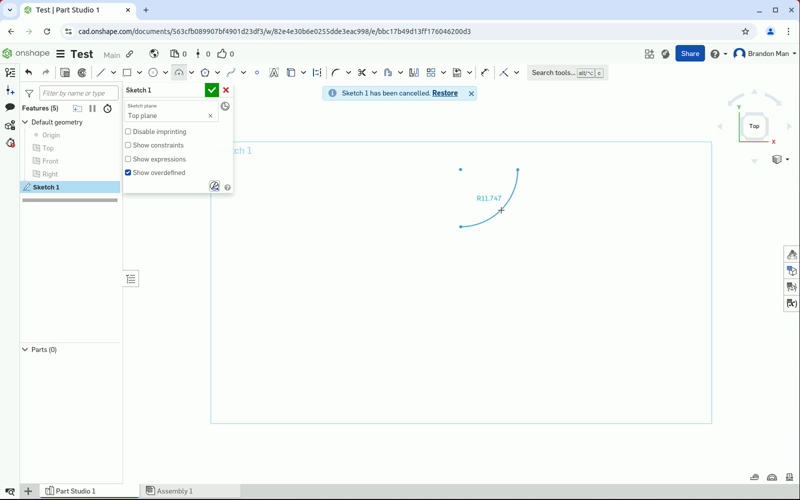
key(esc)
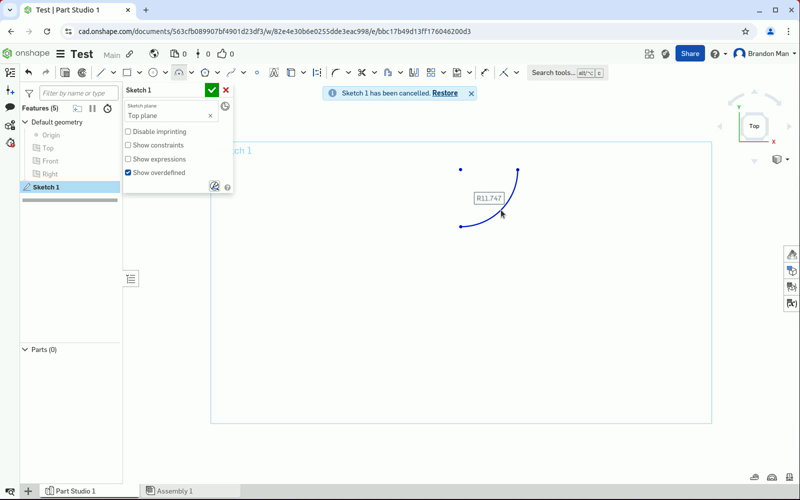
key(l)
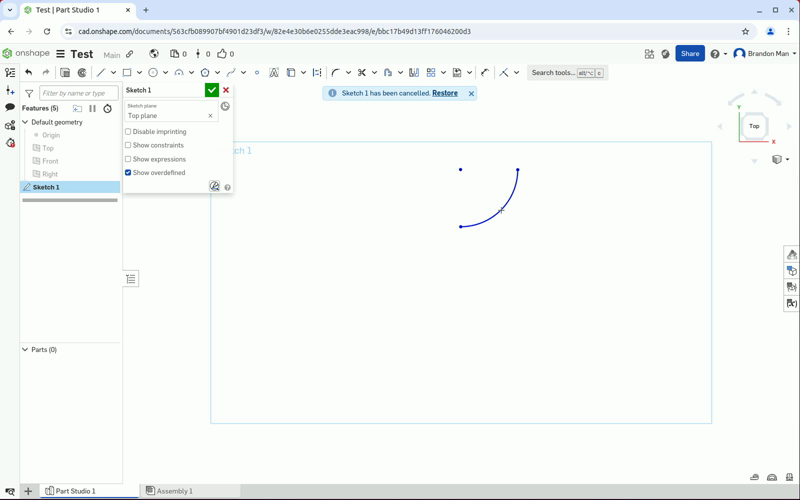
mouse_move(517, 169)
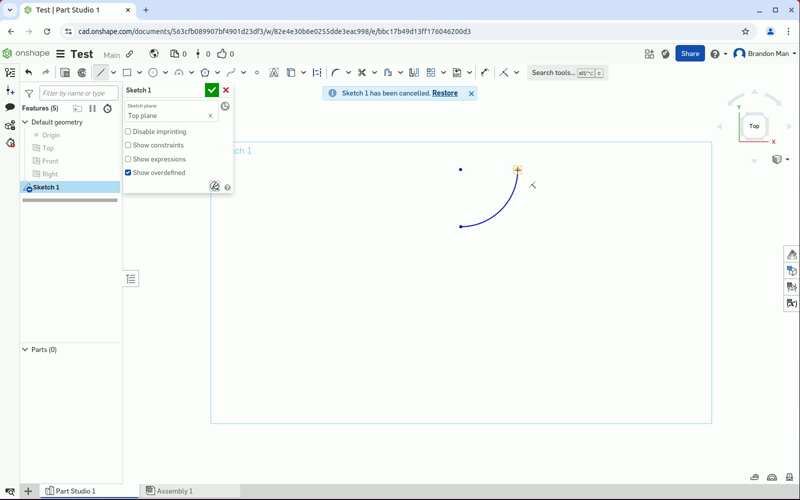
click(517, 169)
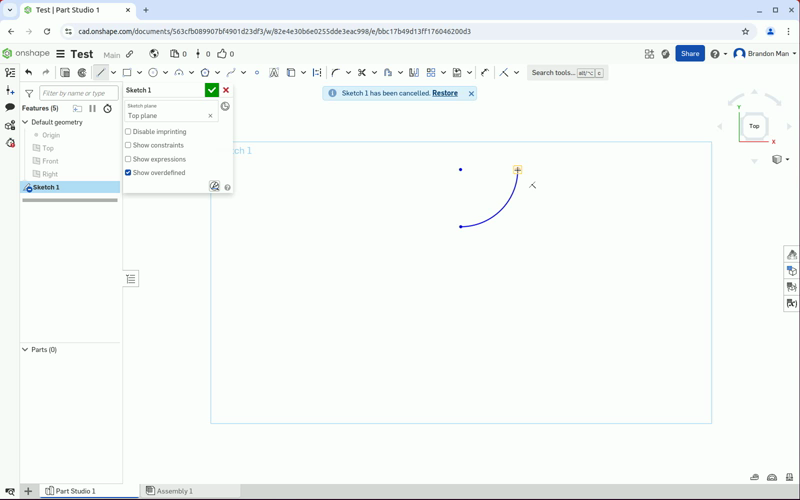
key_down(shift)
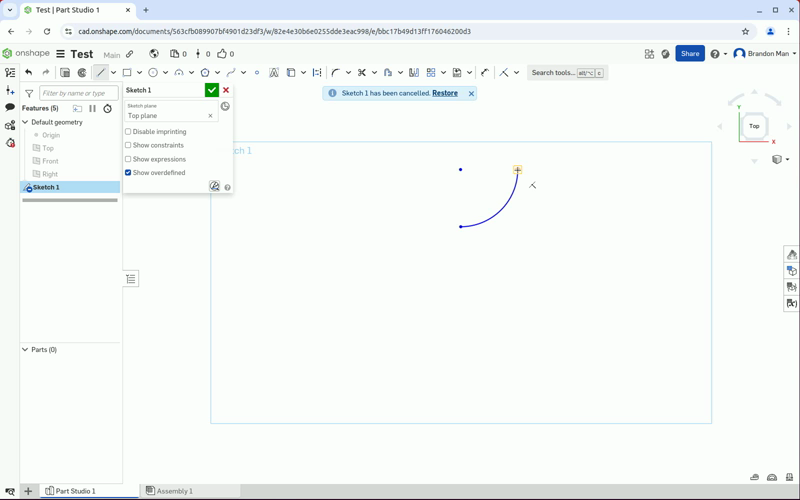
mouse_move(547, 169)
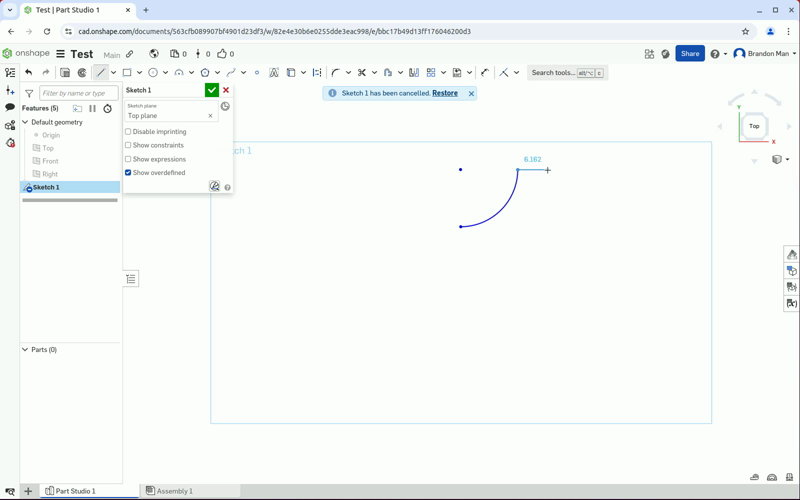
mouse_move(460, 169)
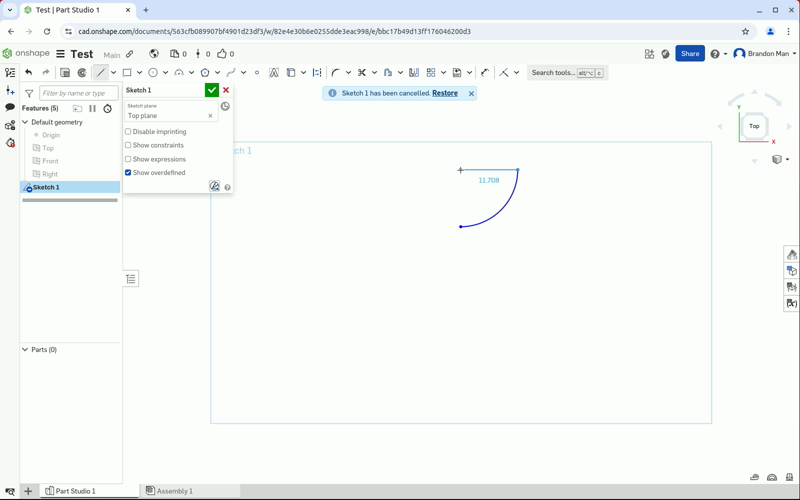
click(460, 169)
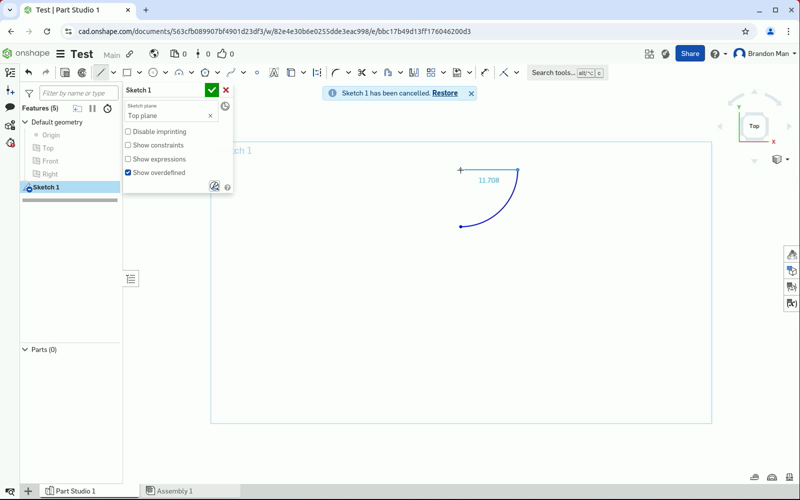
key_up(shift)
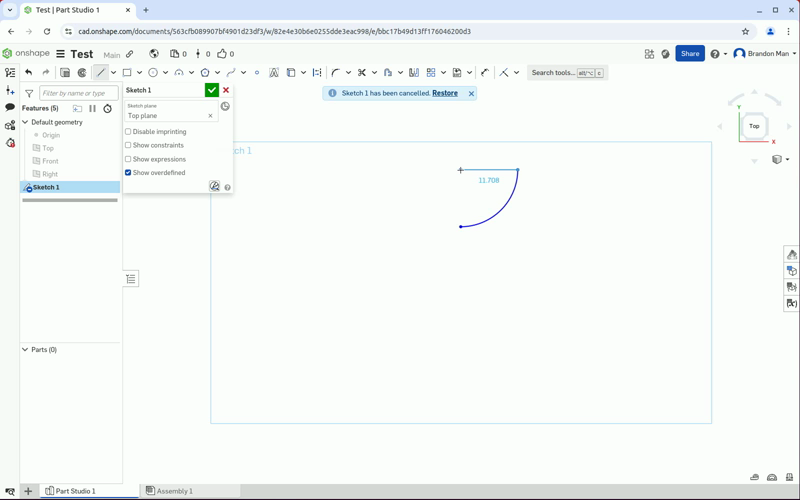
mouse_move(490, 169)
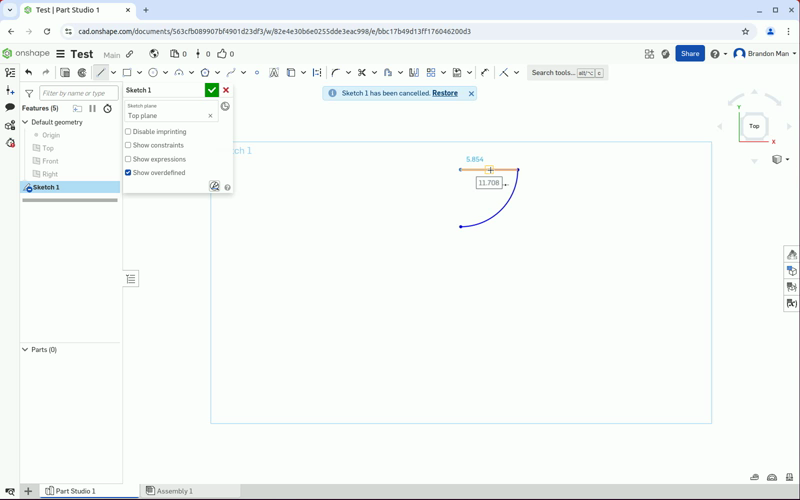
key_down(shift)
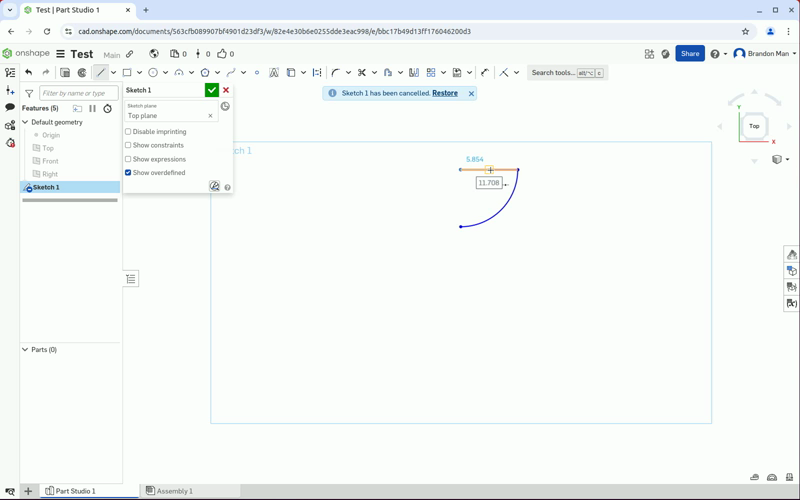
mouse_move(460, 226)
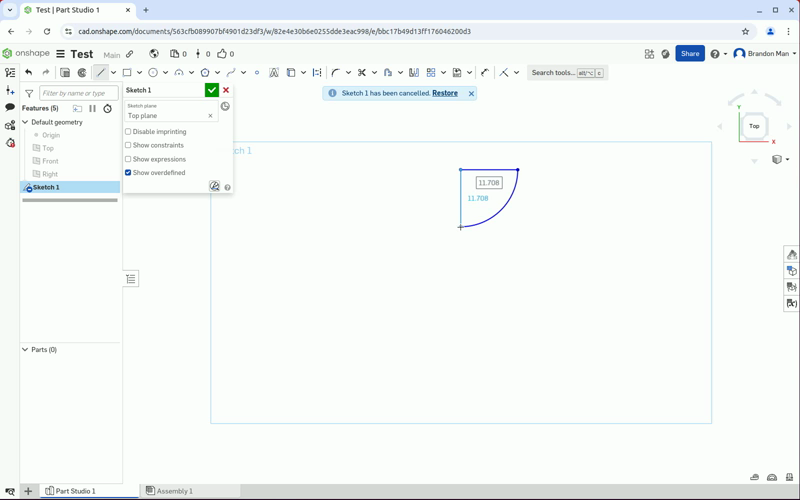
key_up(shift)
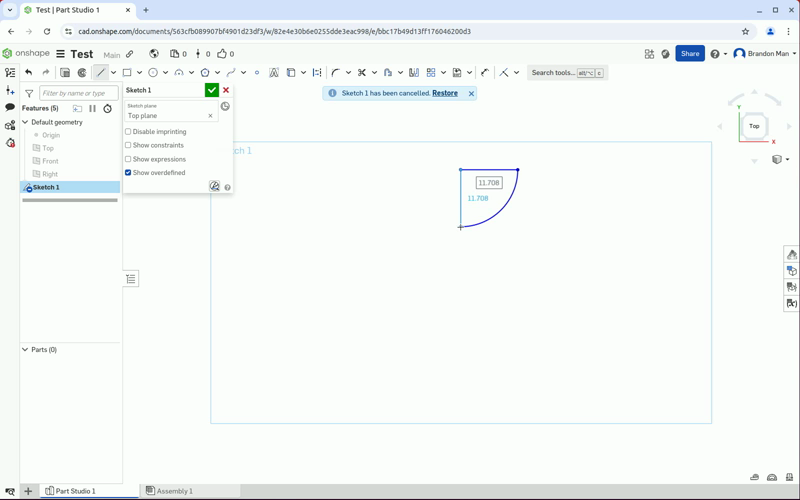
click(460, 226)
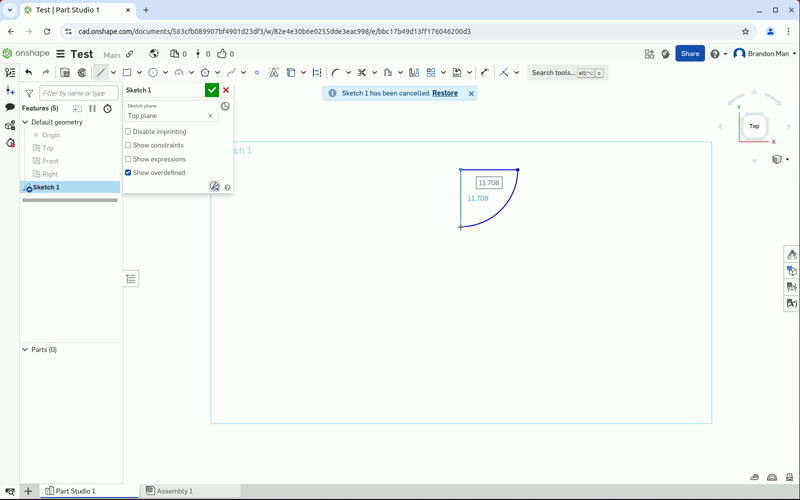
key(esc)
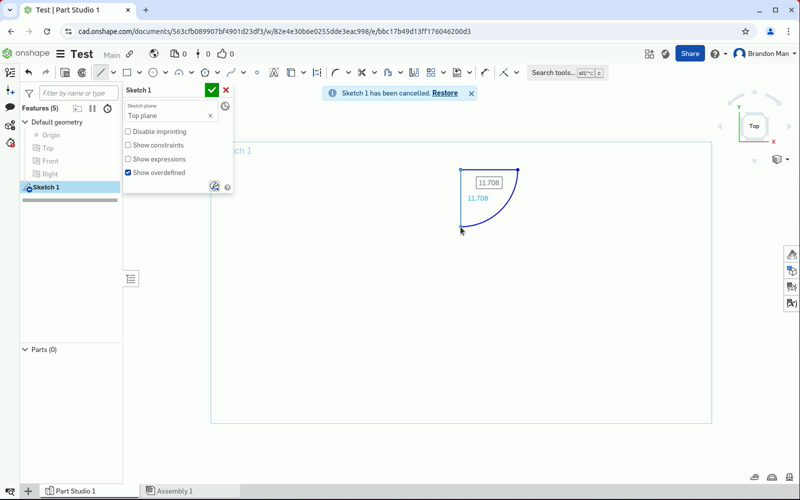
mouse_move(488, 201)
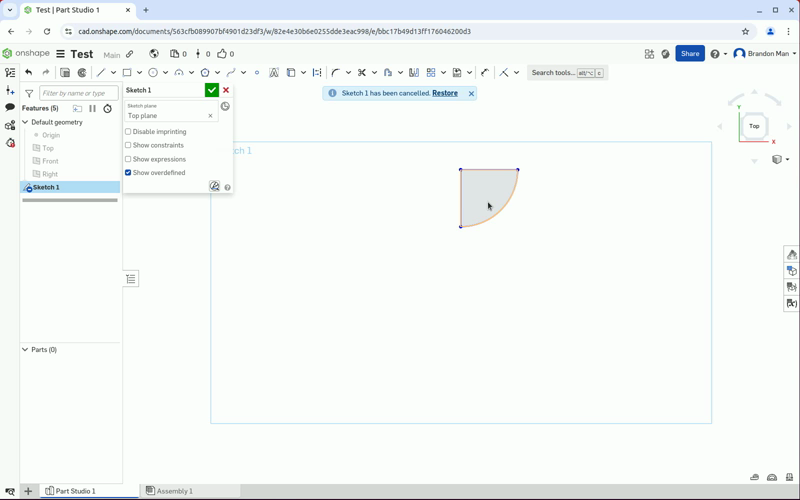
click(488, 201)
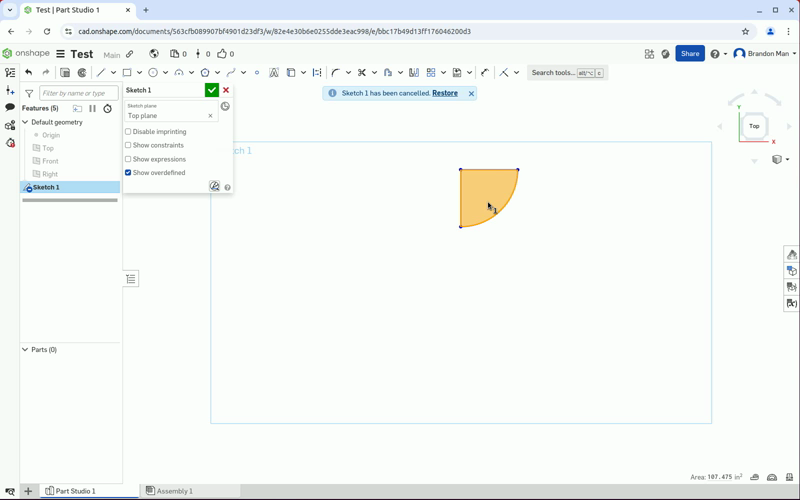
mouse_move(73, 352)
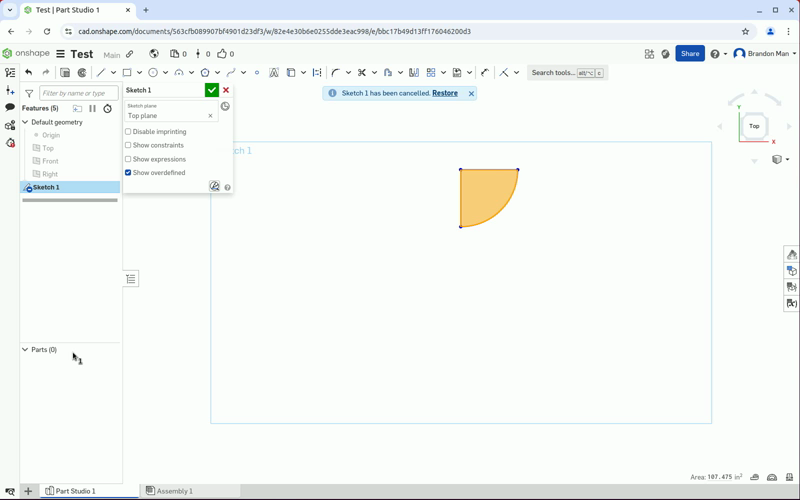
key(shift+y)
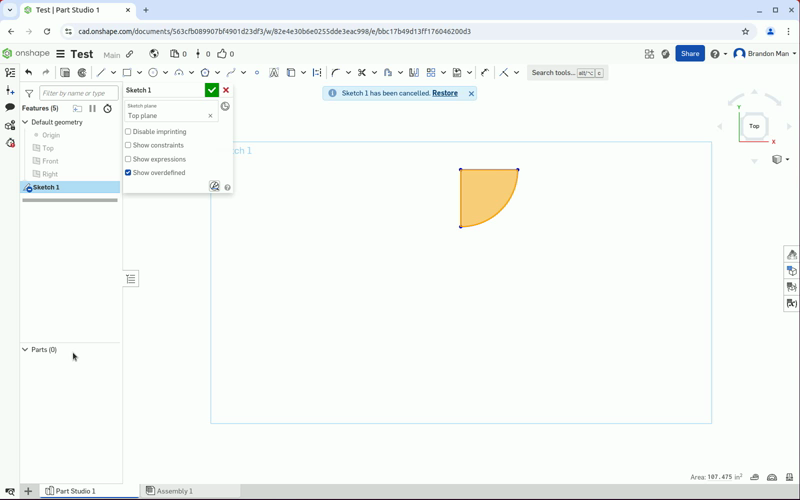
key(shift+e)
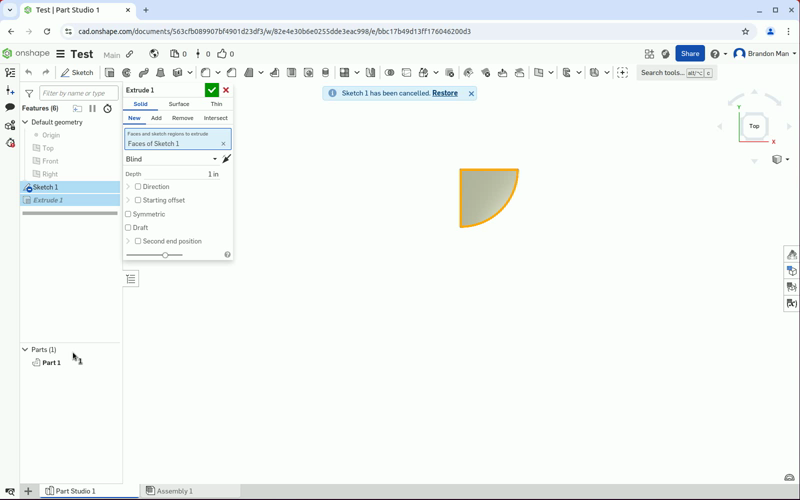
mouse_move(143, 106)
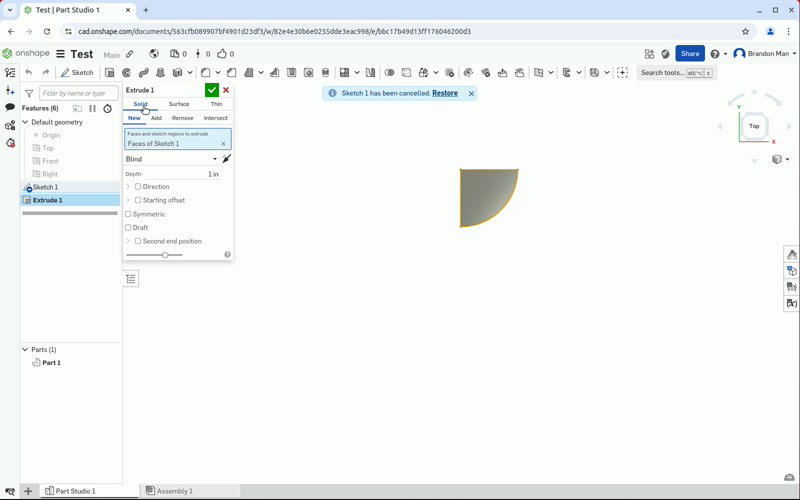
click(143, 106)
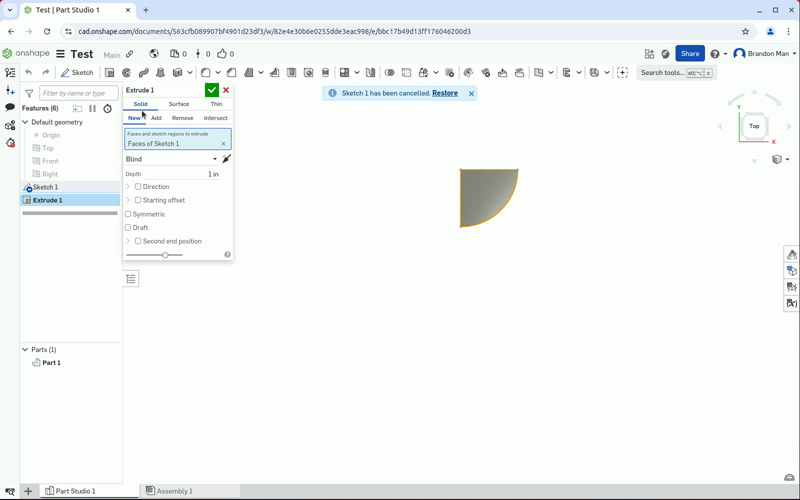
mouse_move(137, 120)
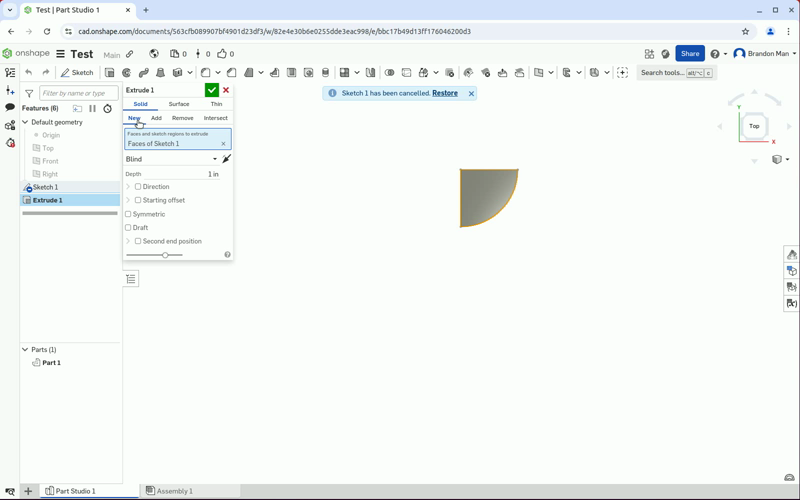
click(137, 120)
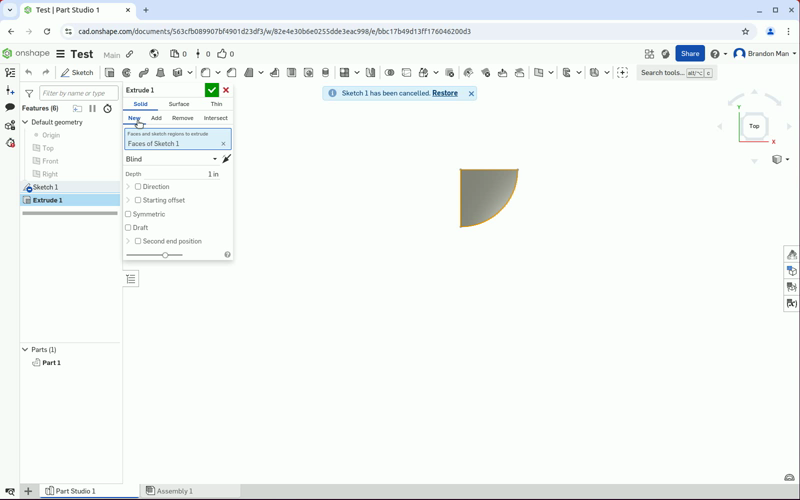
key(tab, 4)
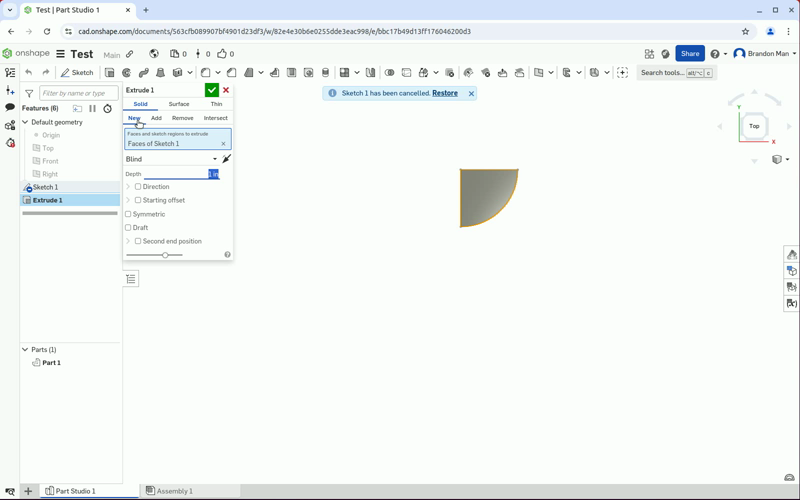
text(4.814)
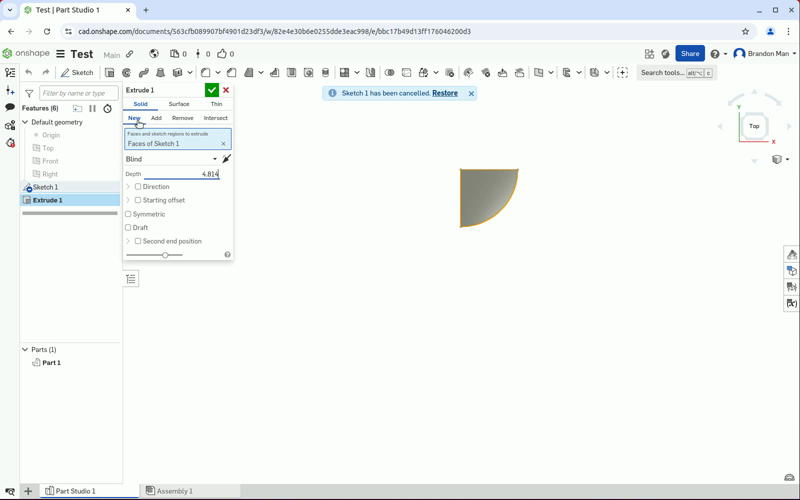
key(enter)
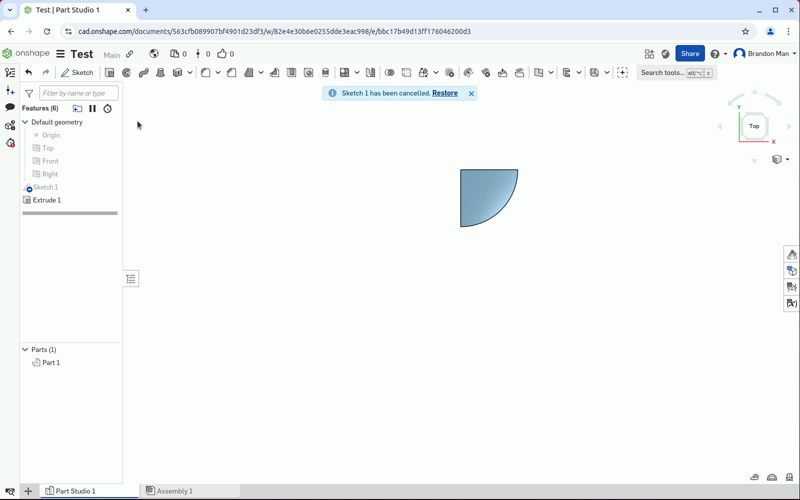
key(shift+h)
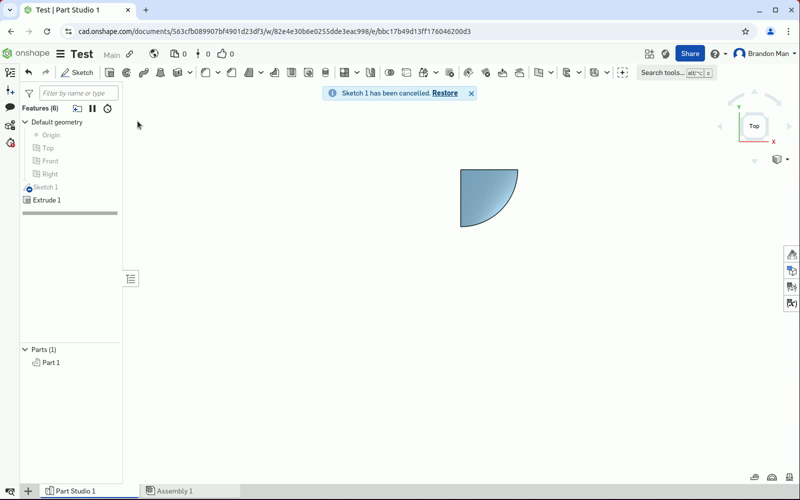
key(shift+h)
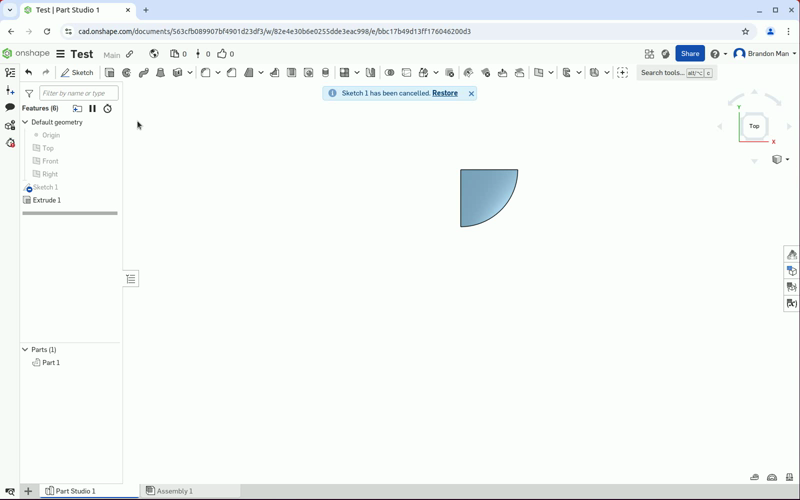
mouse_move(73, 189)
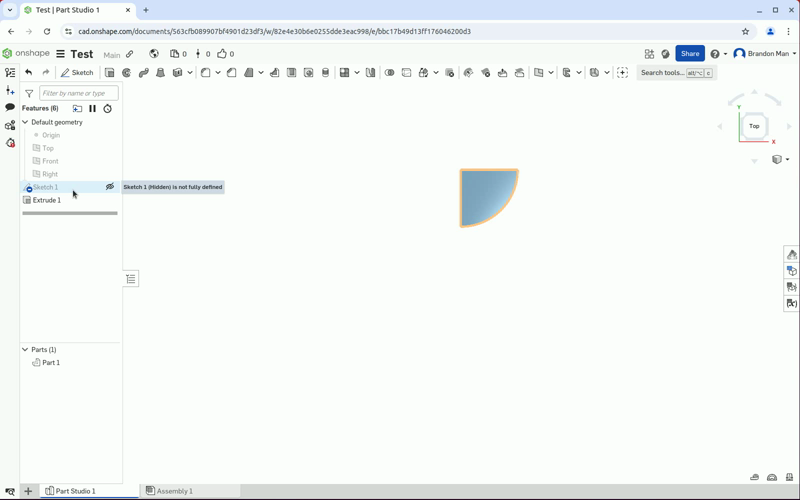
click(73, 189)
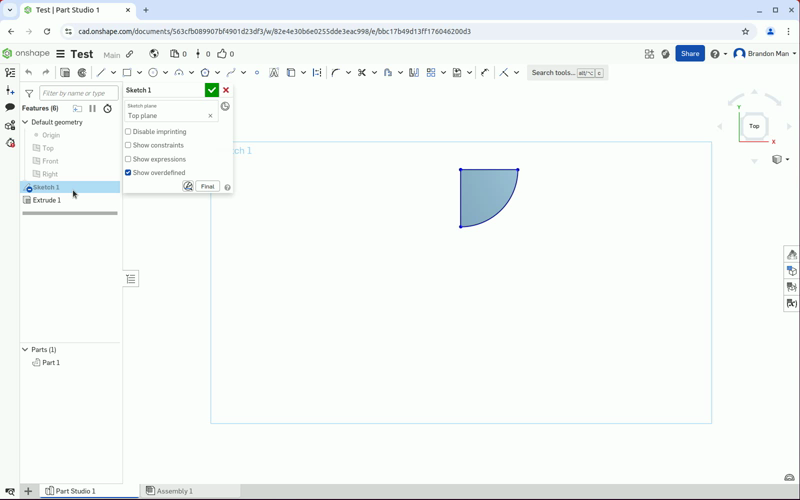
mouse_move(229, 92)
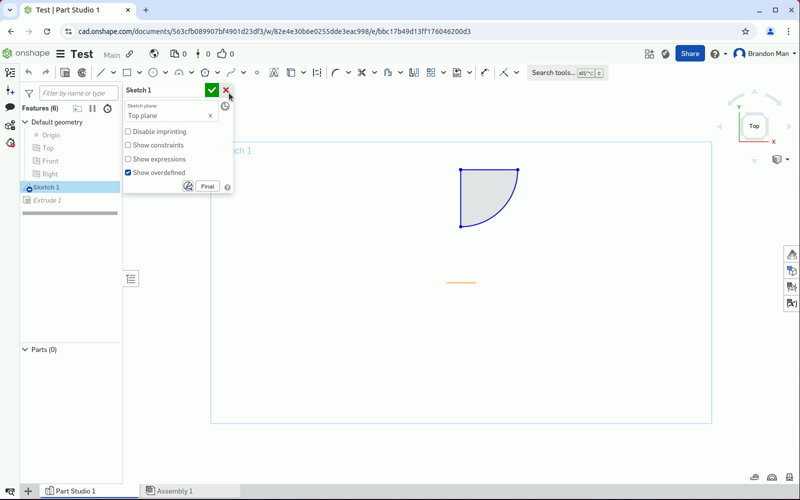
click(229, 92)
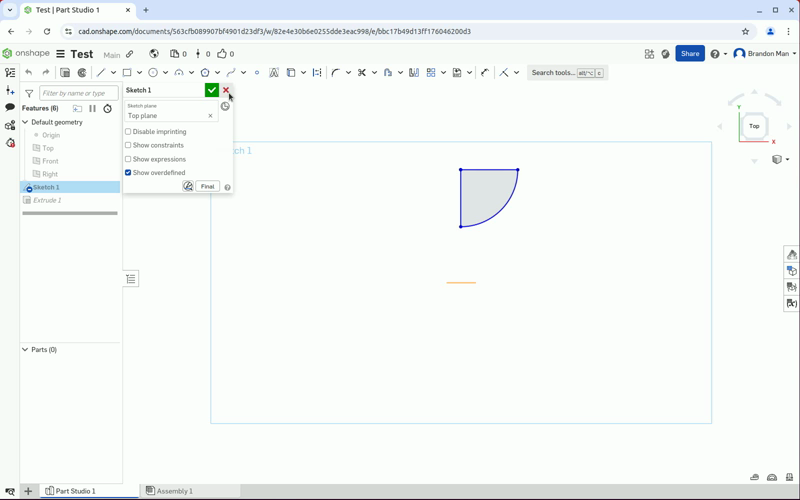
key(shift+s)
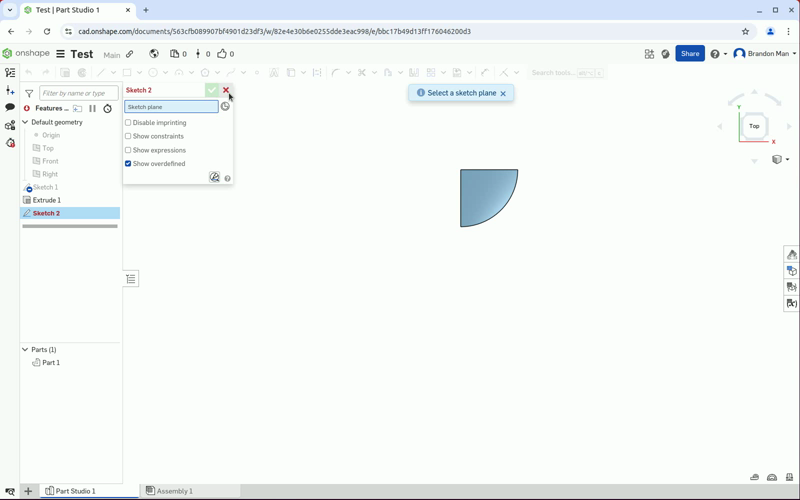
mouse_move(73, 150)
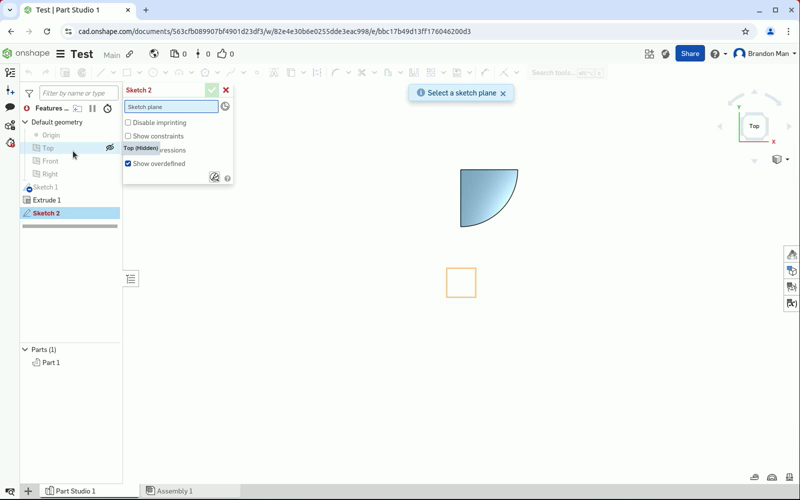
click(73, 150)
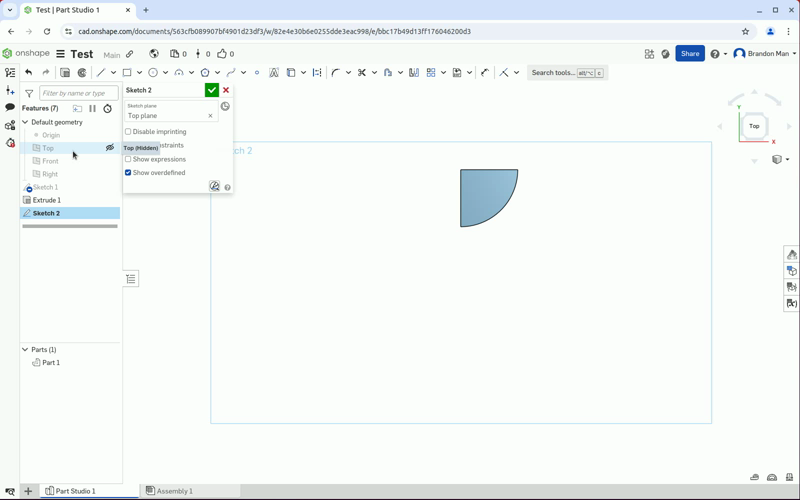
mouse_move(73, 352)
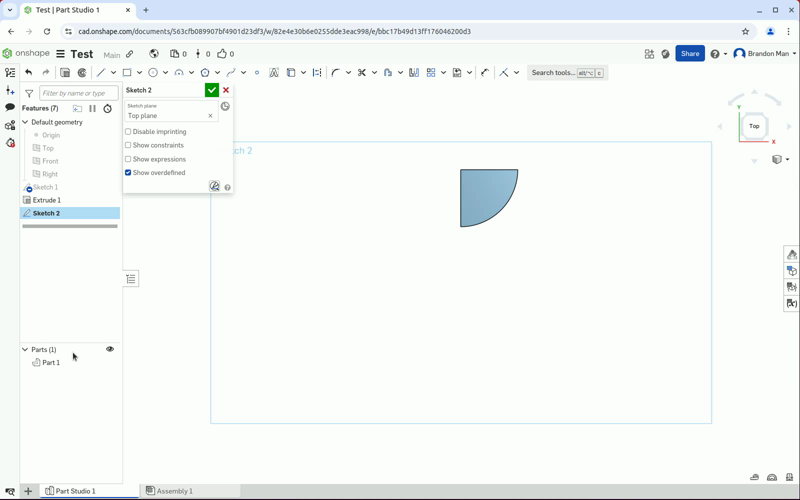
key(y)
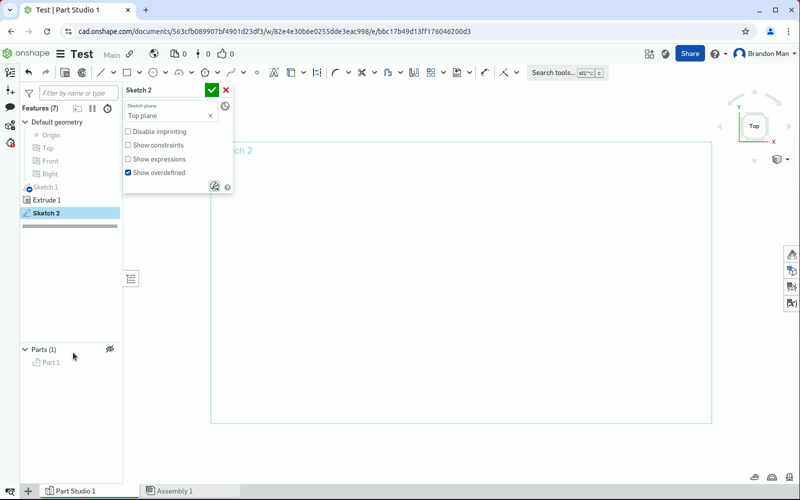
key(a)
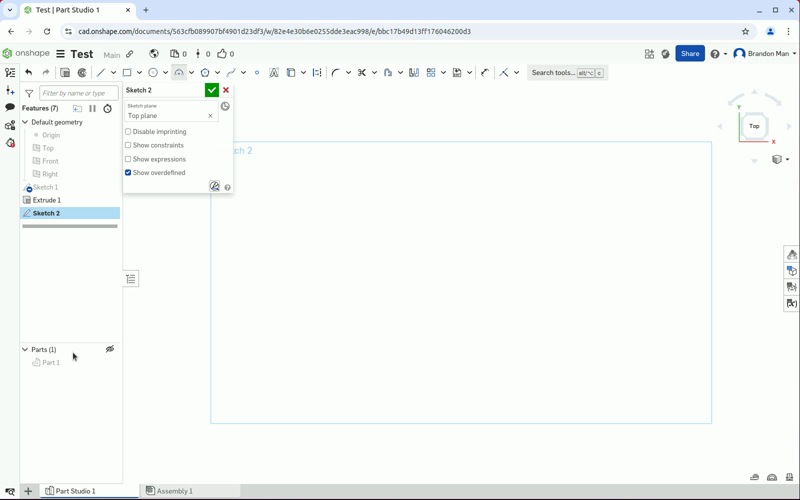
key_down(shift)
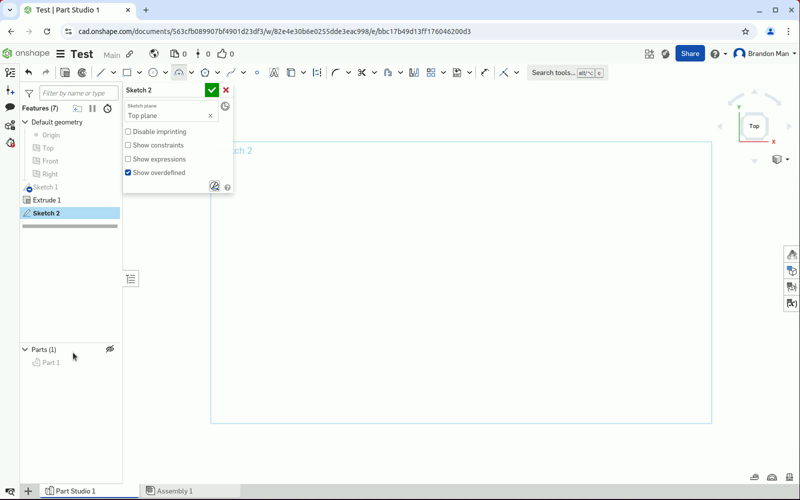
mouse_move(404, 282)
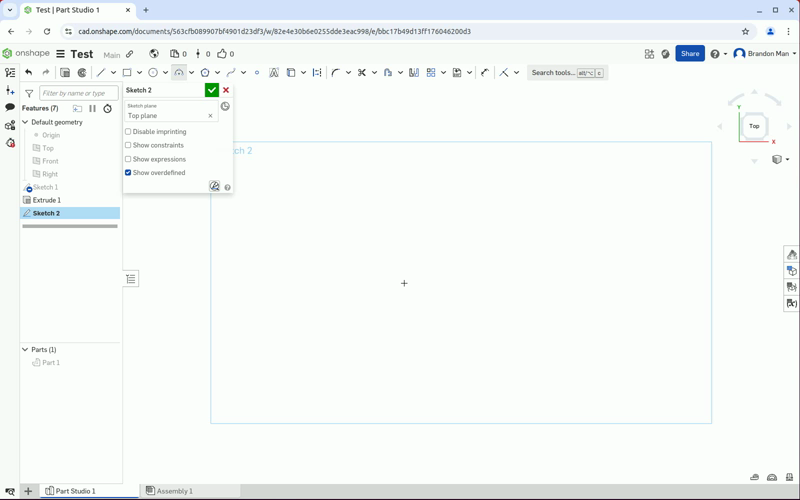
click(404, 282)
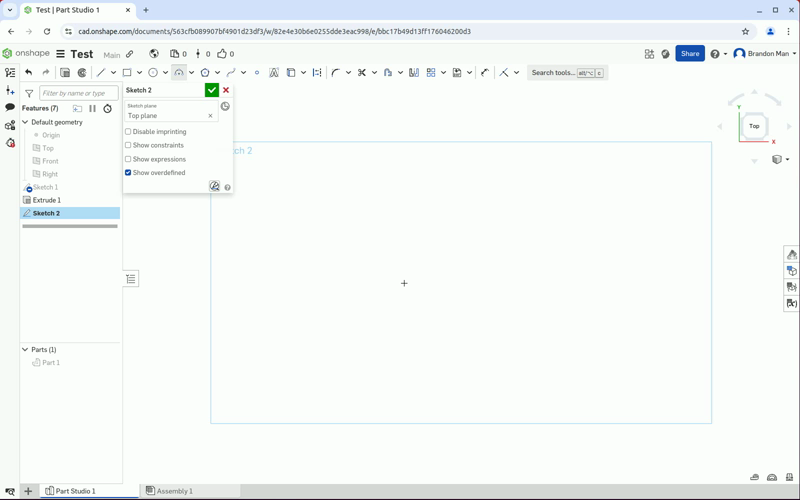
key_up(shift)
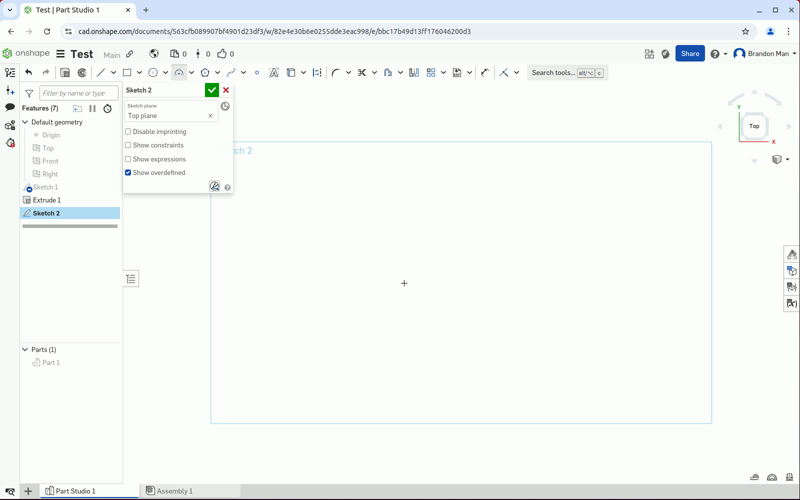
key_down(shift)
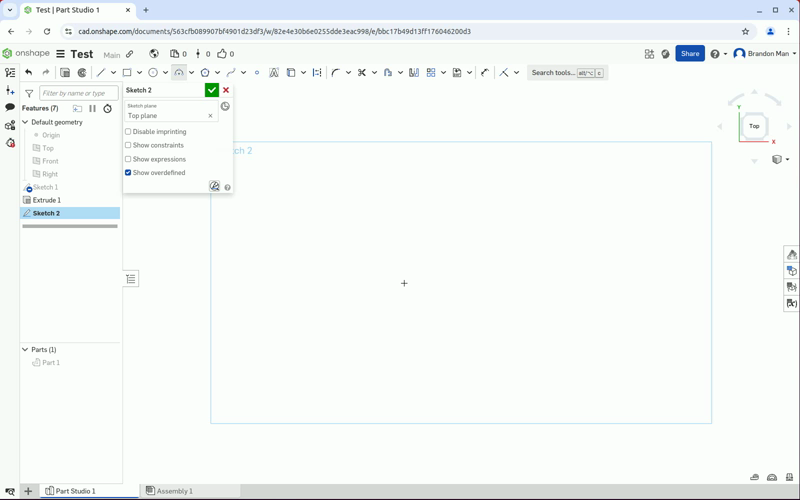
mouse_move(461, 226)
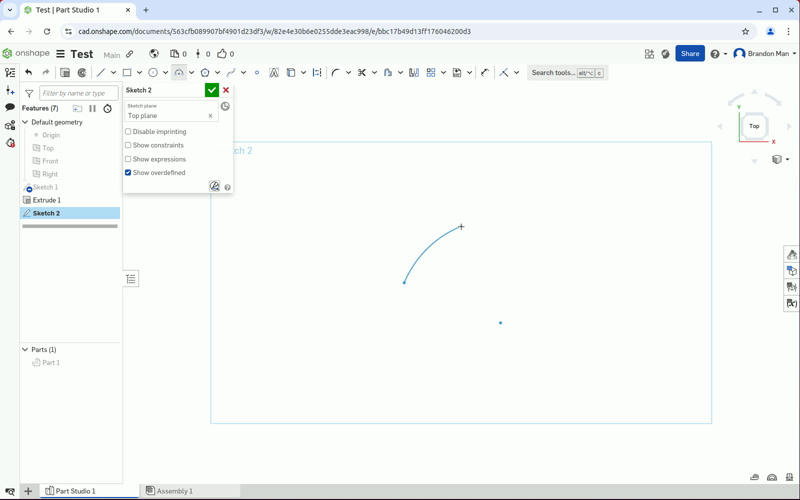
click(461, 226)
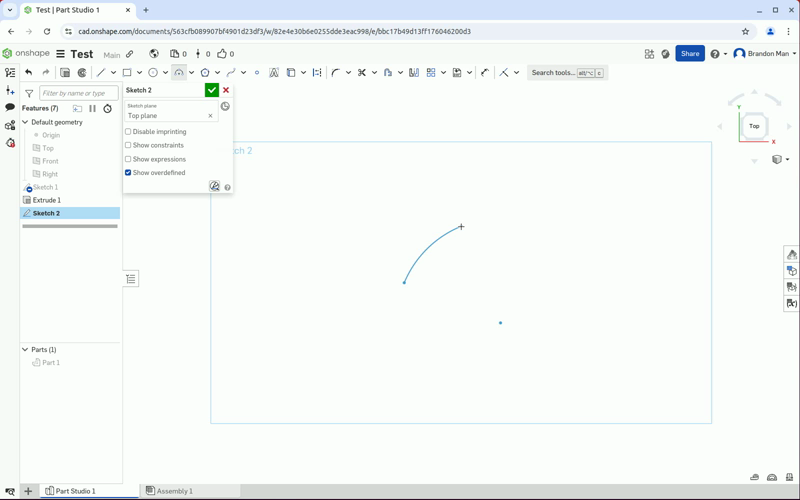
mouse_move(421, 242)
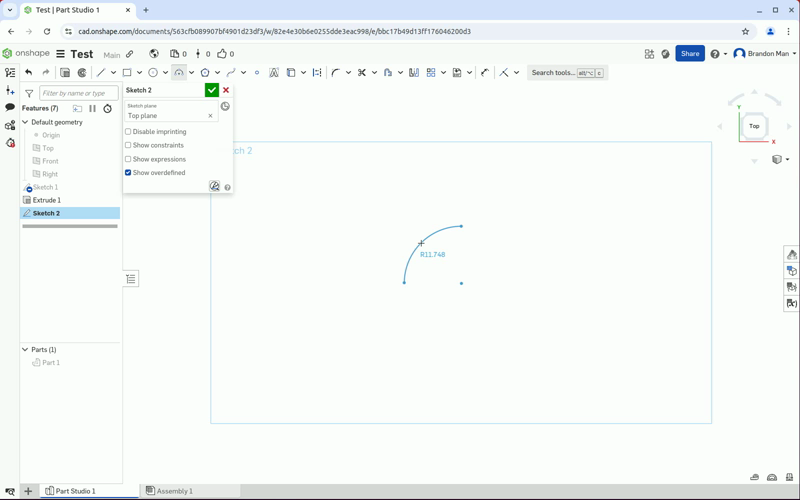
click(421, 242)
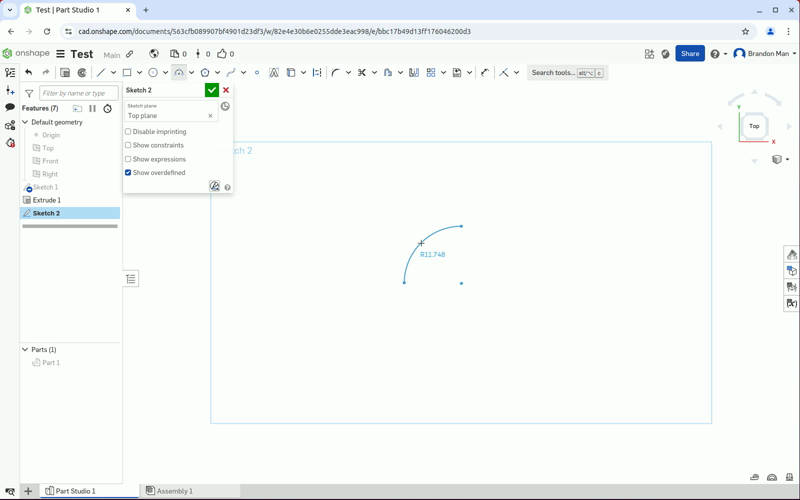
key_up(shift)
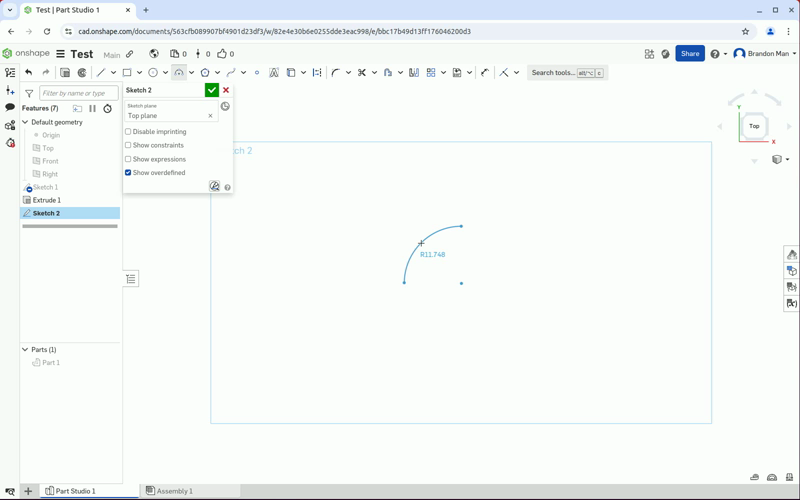
key(esc)
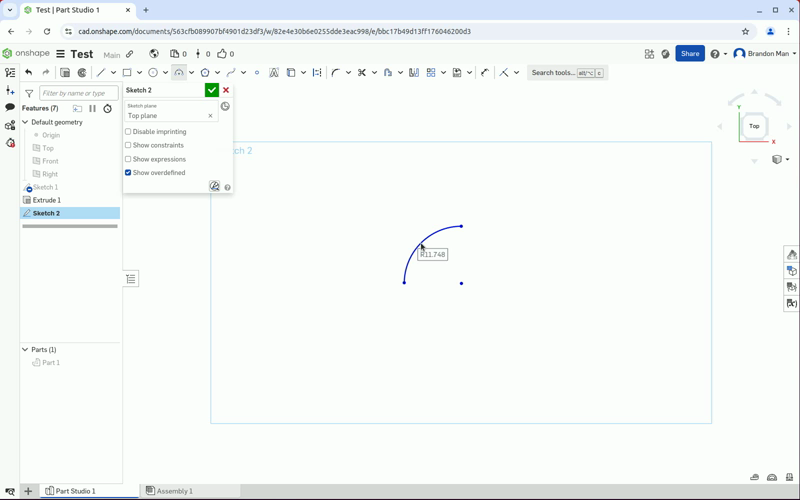
key(l)
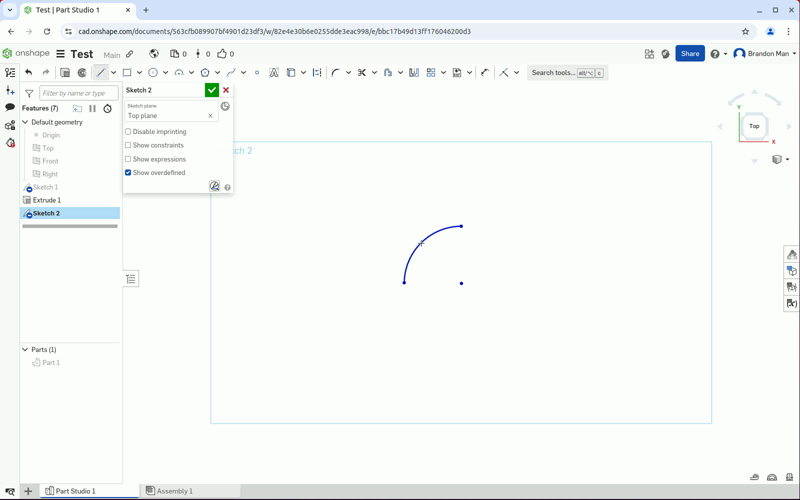
mouse_move(461, 226)
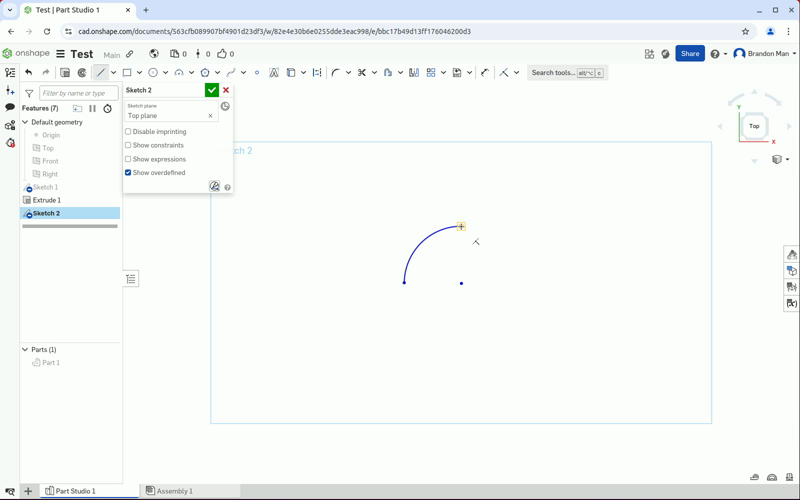
click(461, 226)
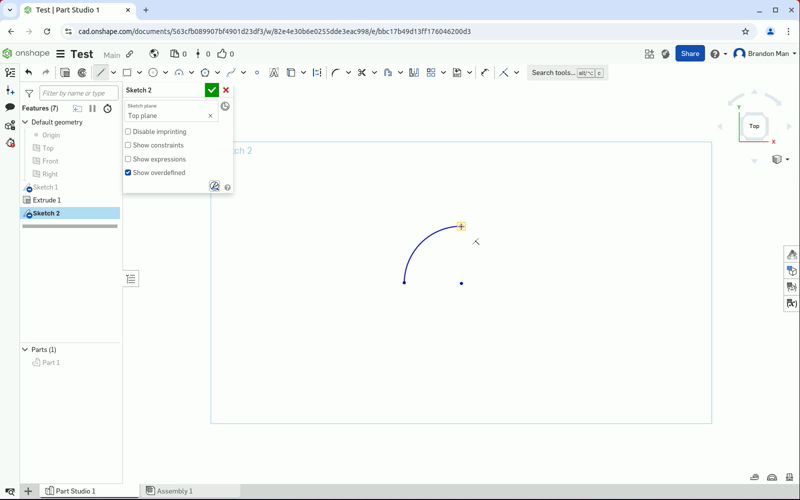
key_down(shift)
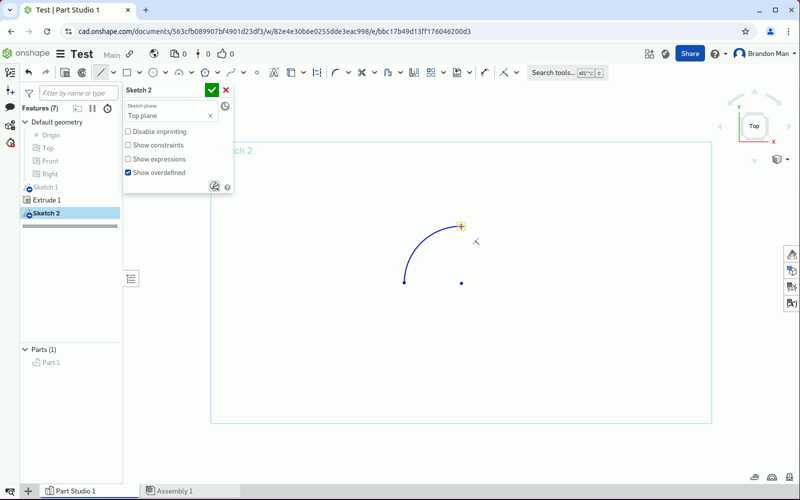
mouse_move(491, 226)
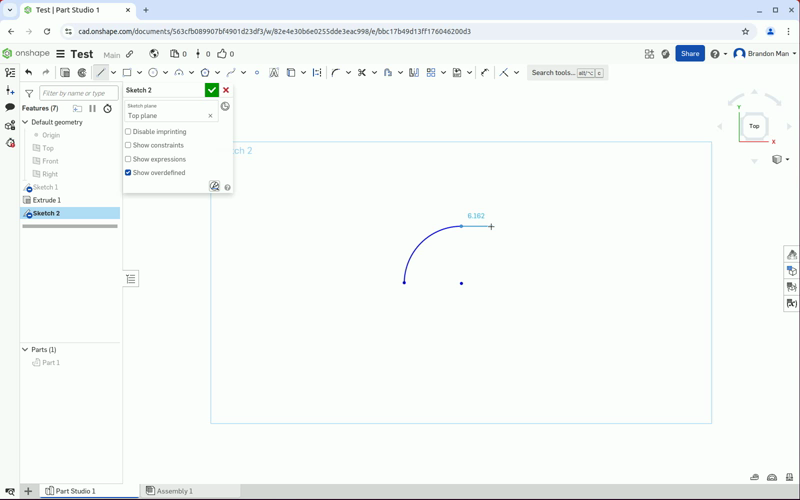
mouse_move(461, 170)
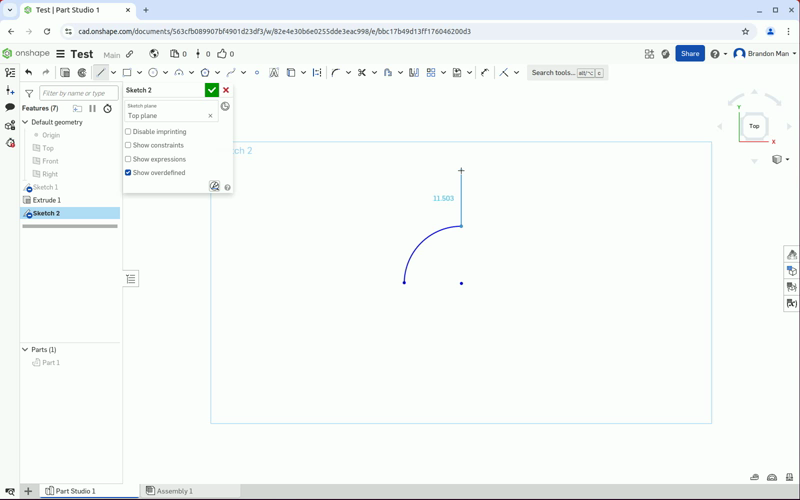
click(461, 170)
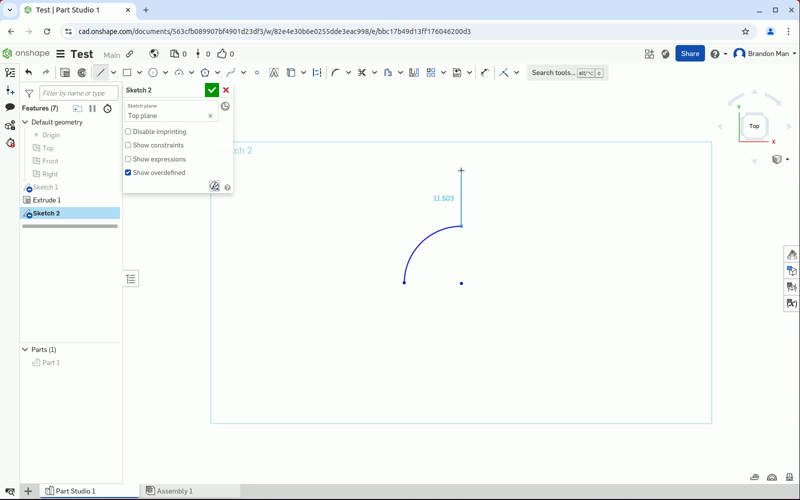
key_up(shift)
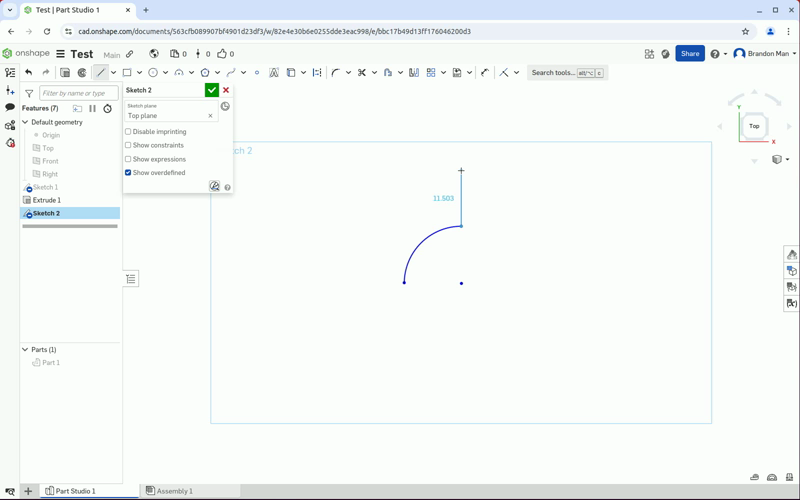
key_down(shift)
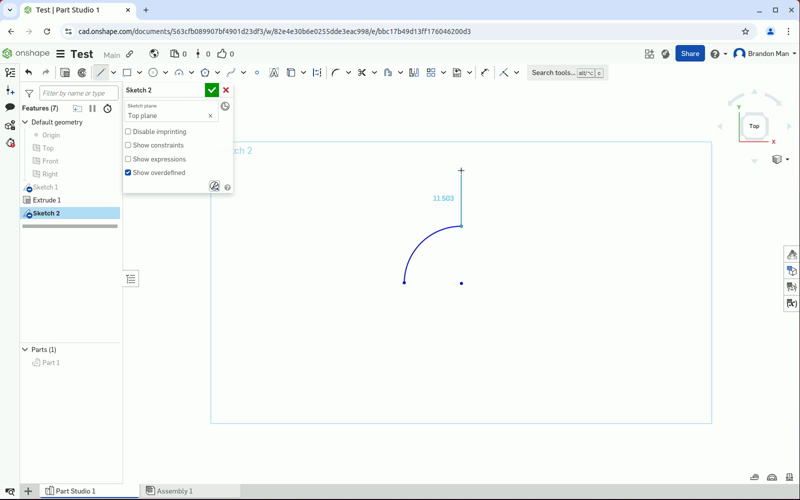
mouse_move(491, 170)
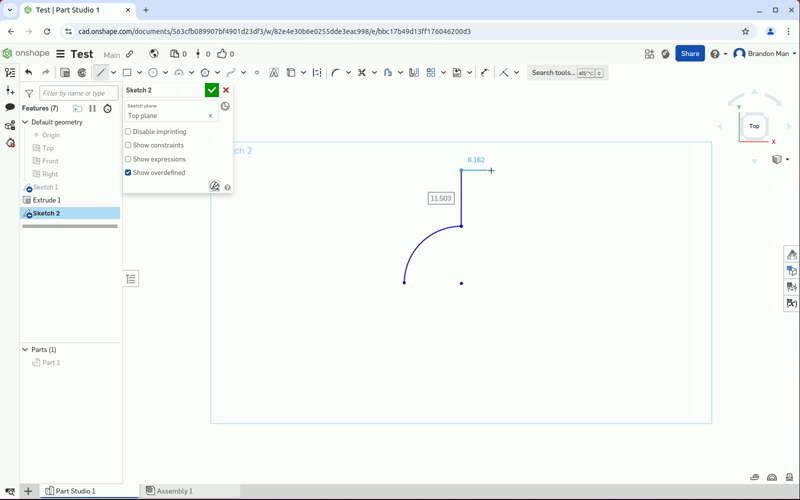
mouse_move(404, 170)
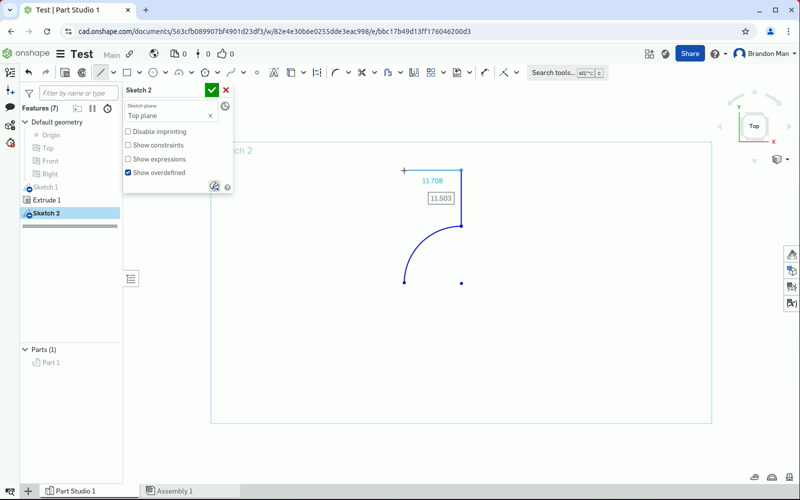
click(404, 170)
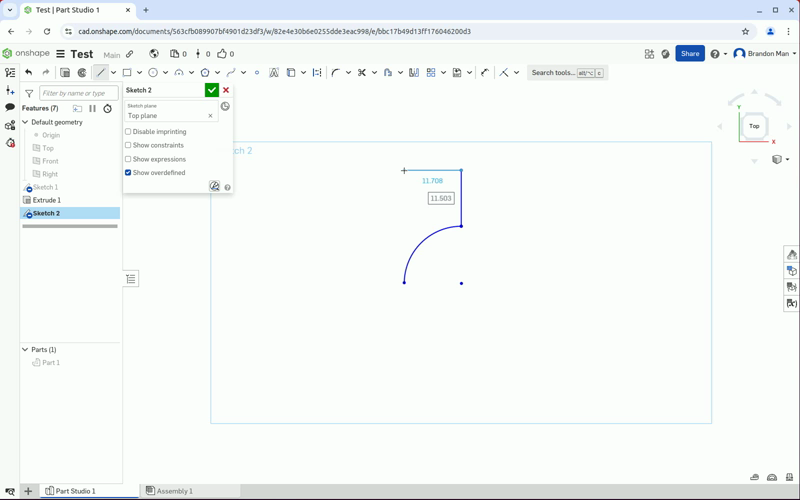
key_up(shift)
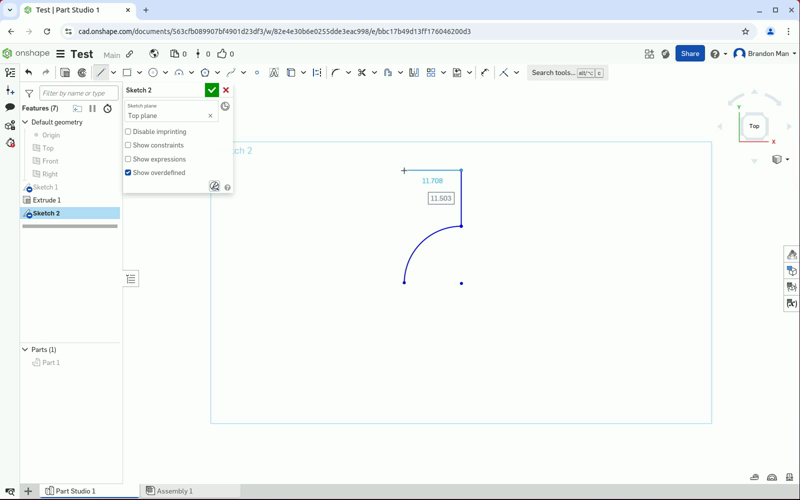
key_down(shift)
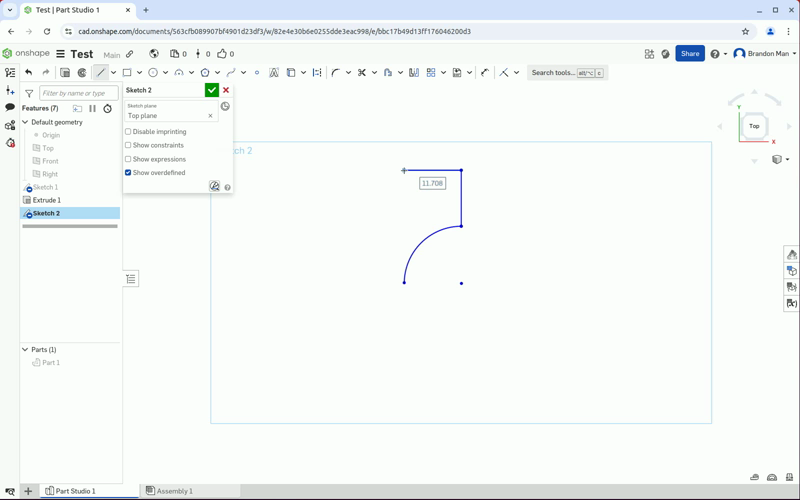
mouse_move(404, 282)
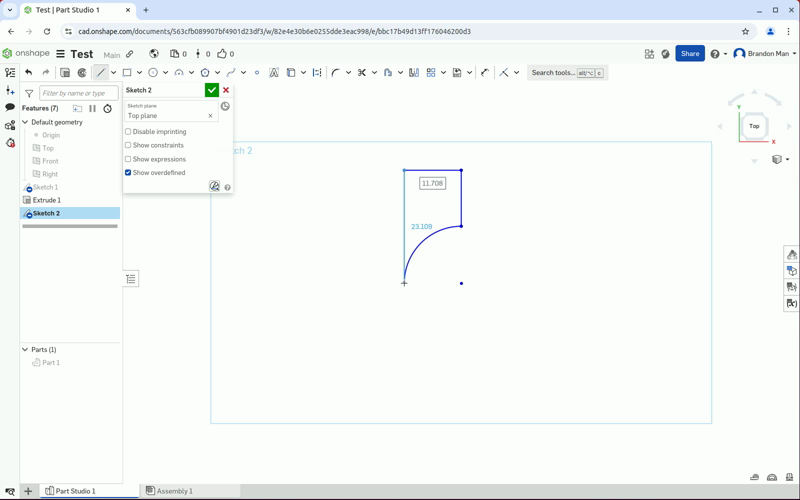
key_up(shift)
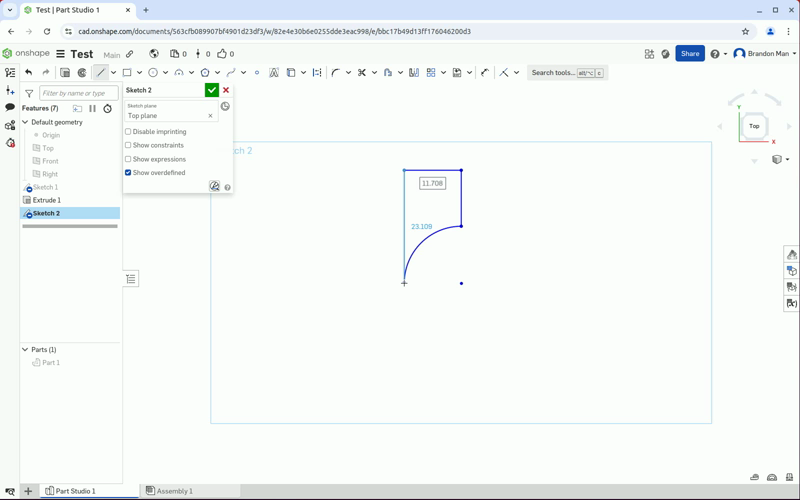
click(404, 282)
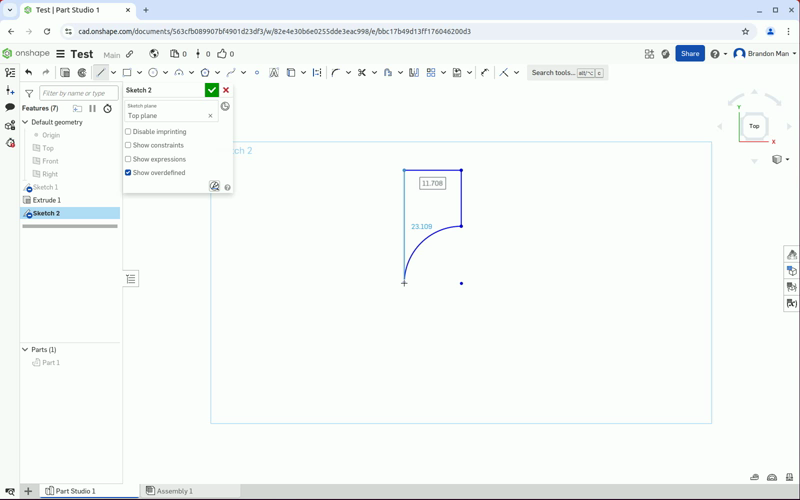
key(esc)
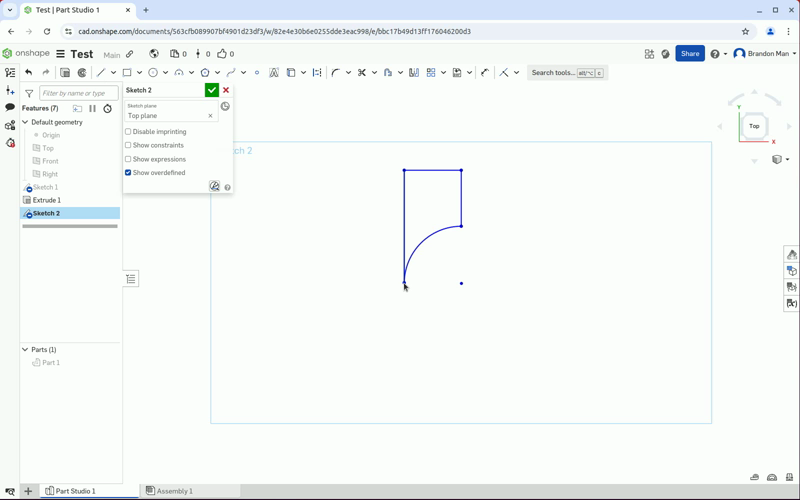
mouse_move(456, 199)
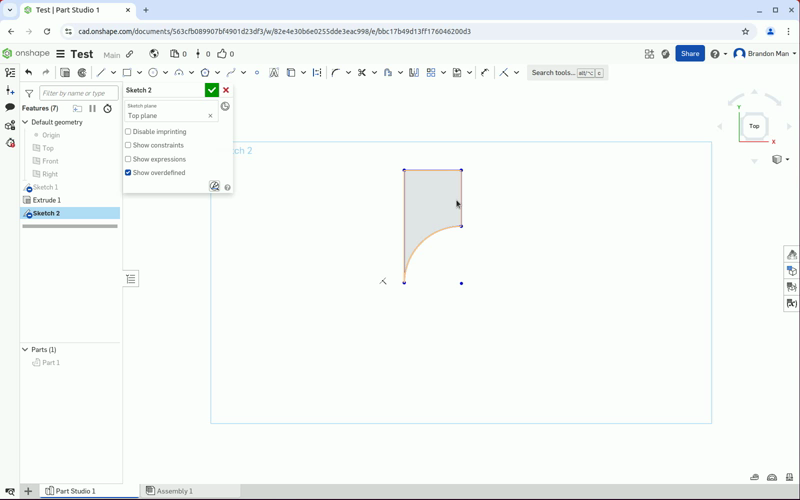
click(456, 199)
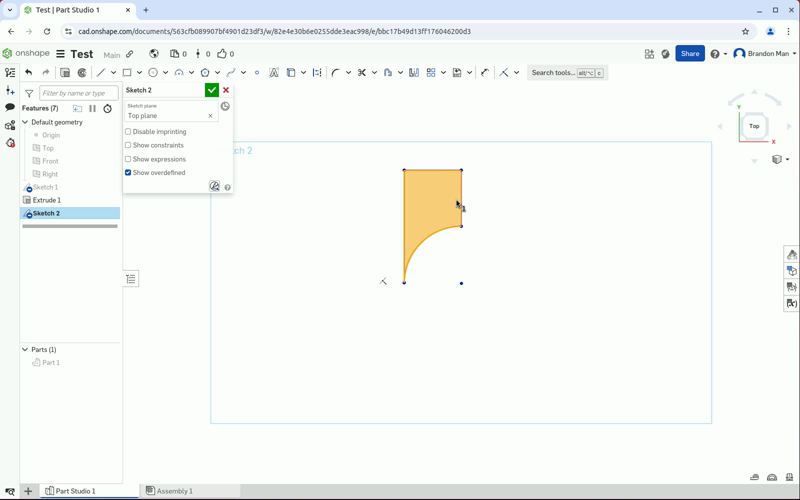
mouse_move(73, 352)
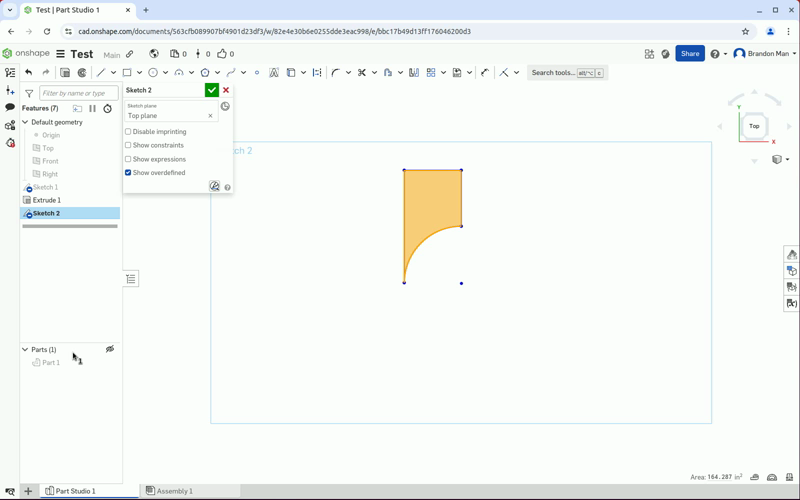
key(shift+y)
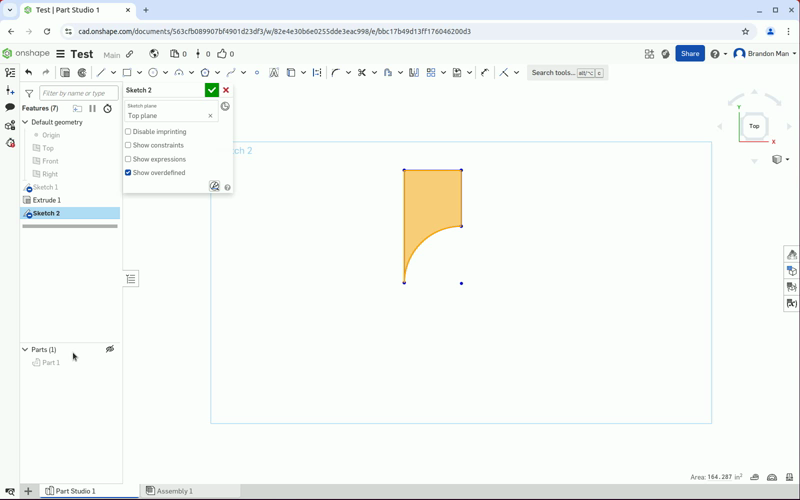
key(shift+e)
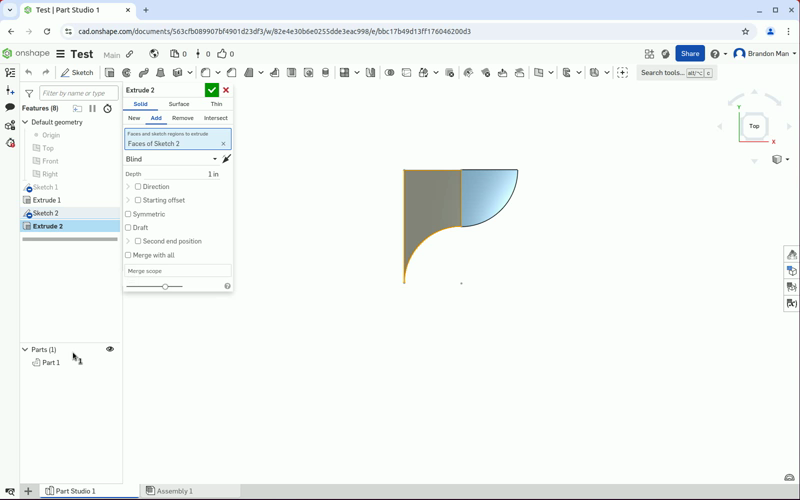
mouse_move(143, 106)
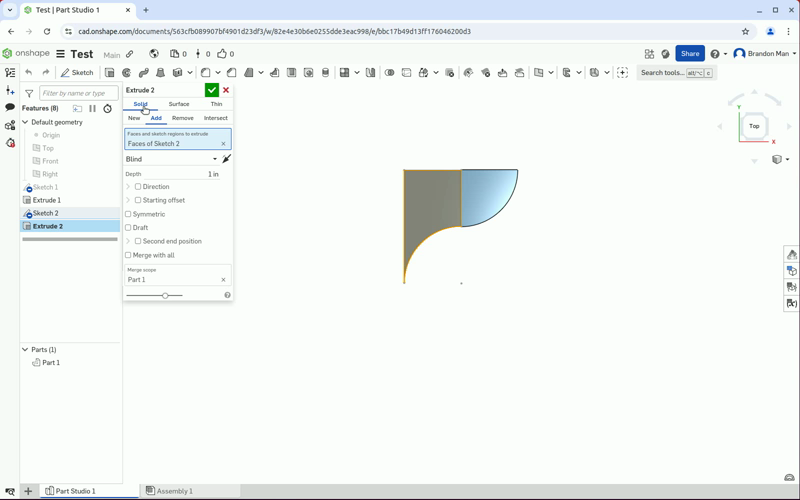
click(143, 106)
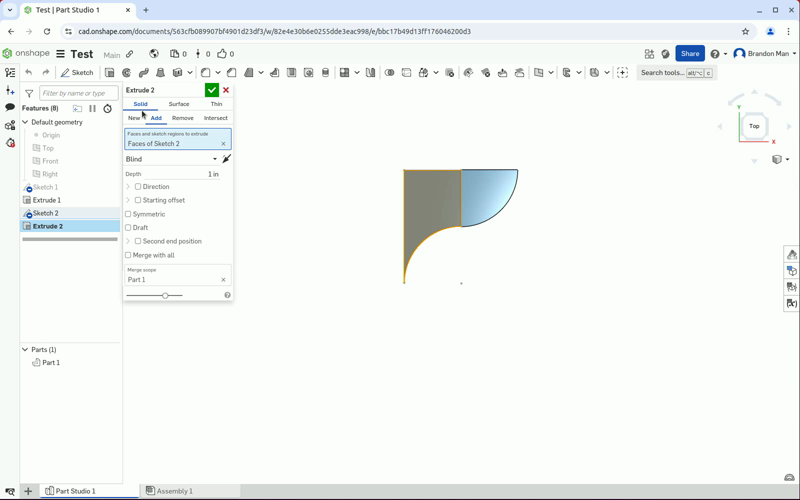
mouse_move(137, 120)
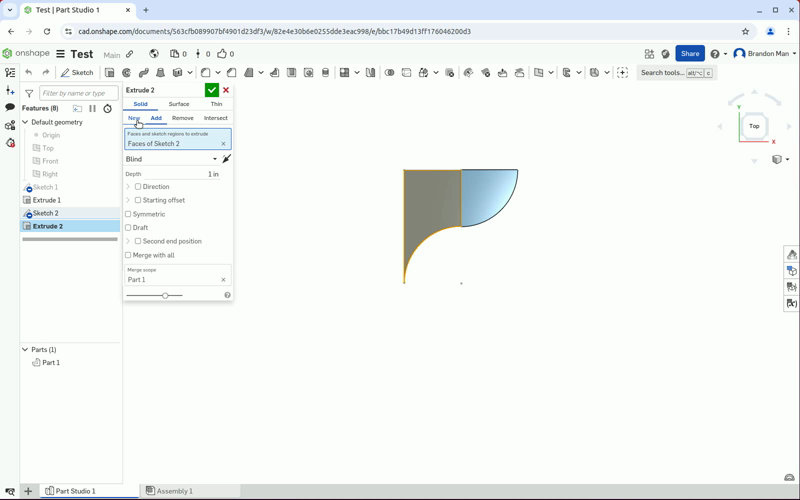
click(137, 120)
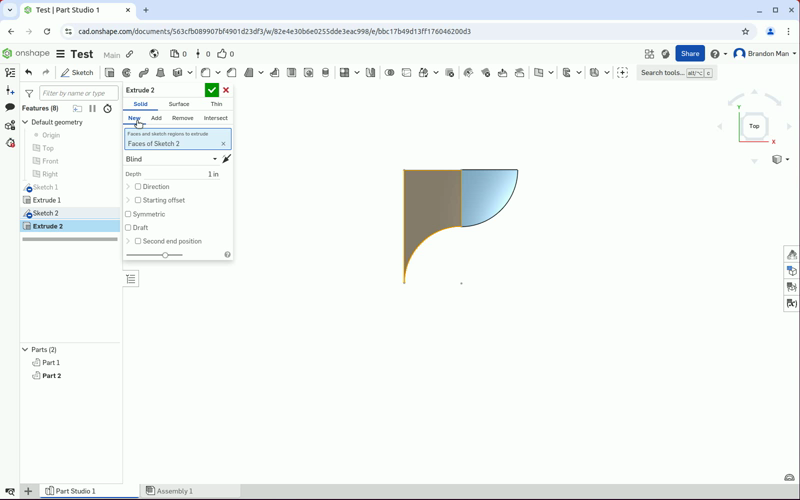
key(tab, 4)
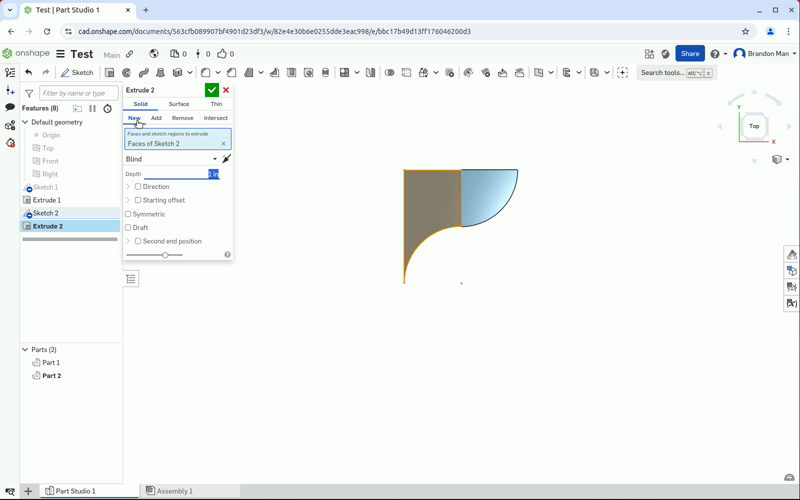
text(4.814)
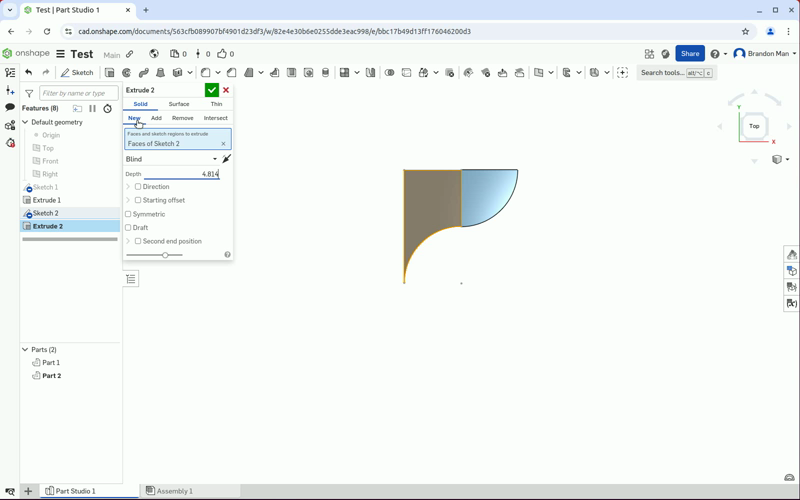
key(enter)
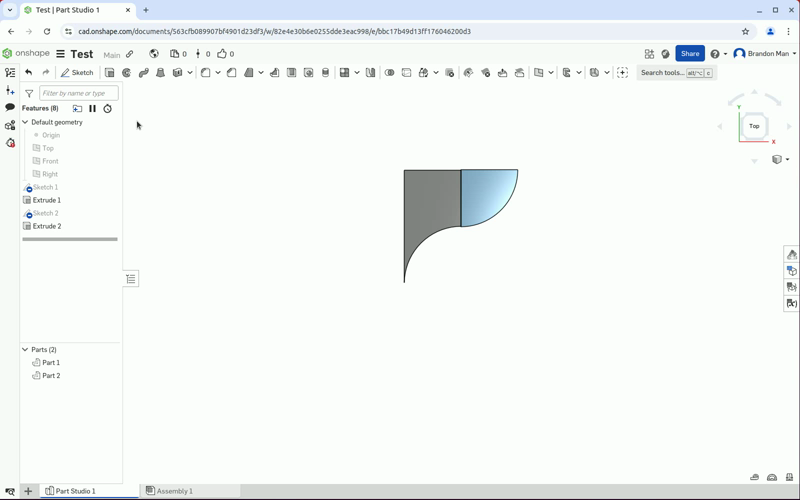
key(shift+h)
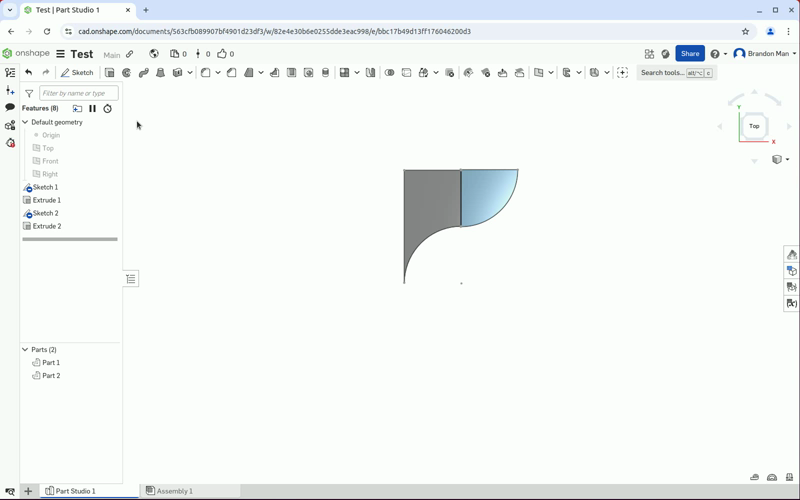
key(shift+h)
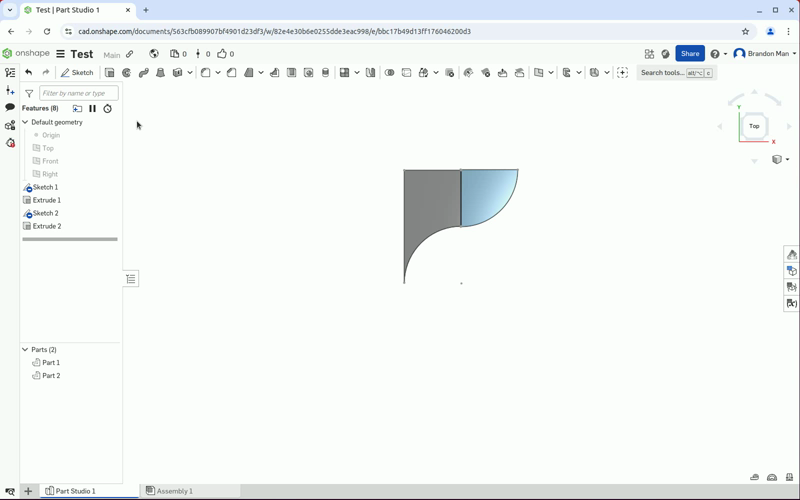
key(shift+7)
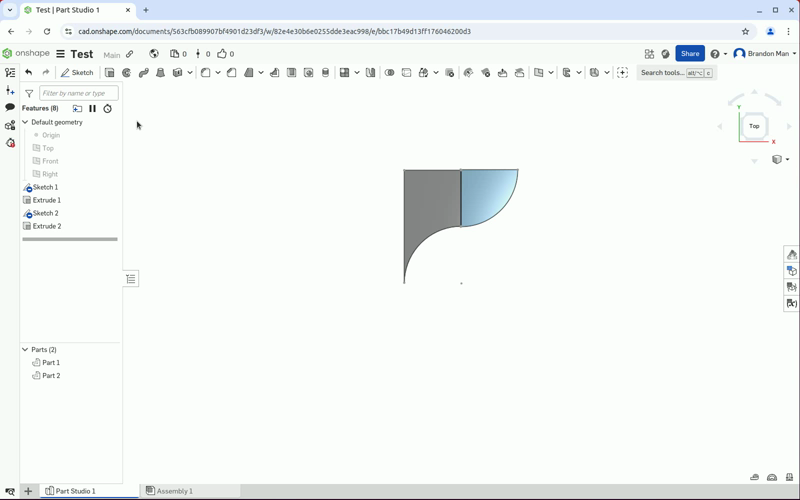
key(up, 3)
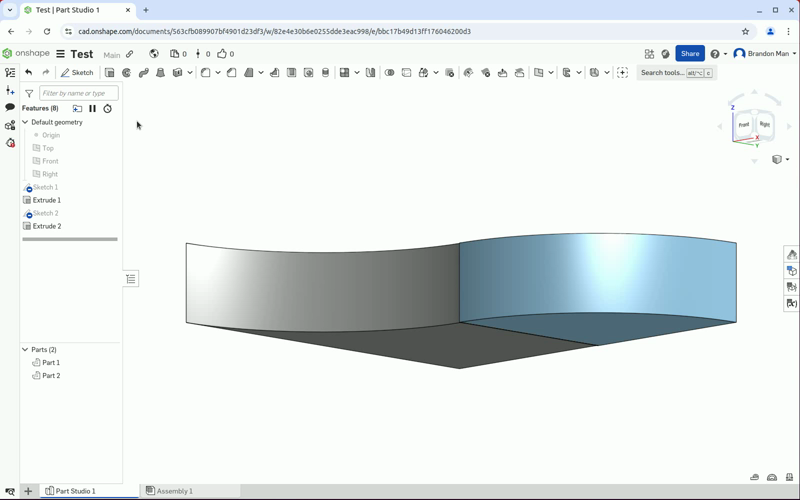
key(left, 3)
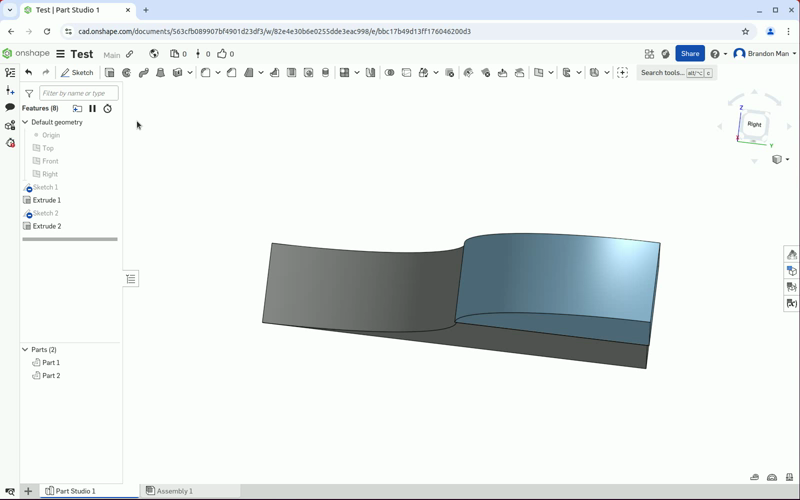
key(right, 3)
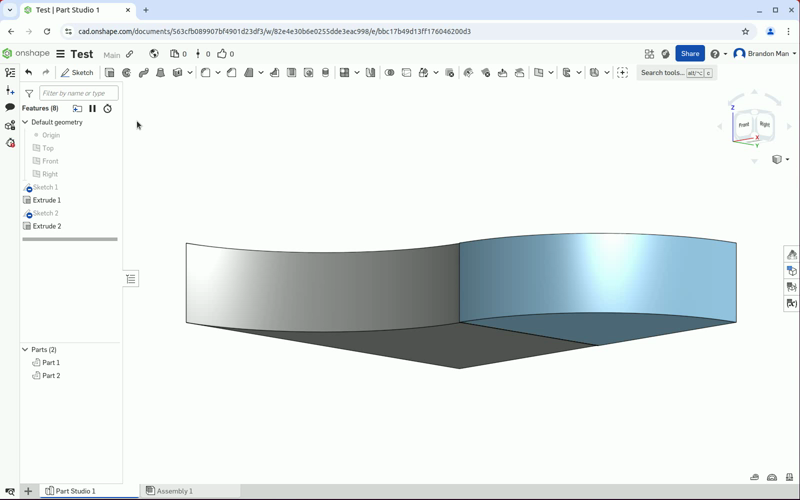
key(down, 3)
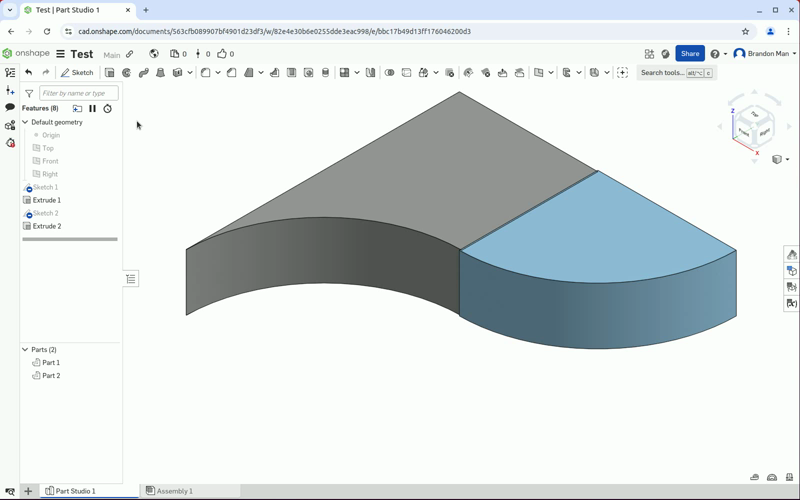
mouse_move(73, 189)
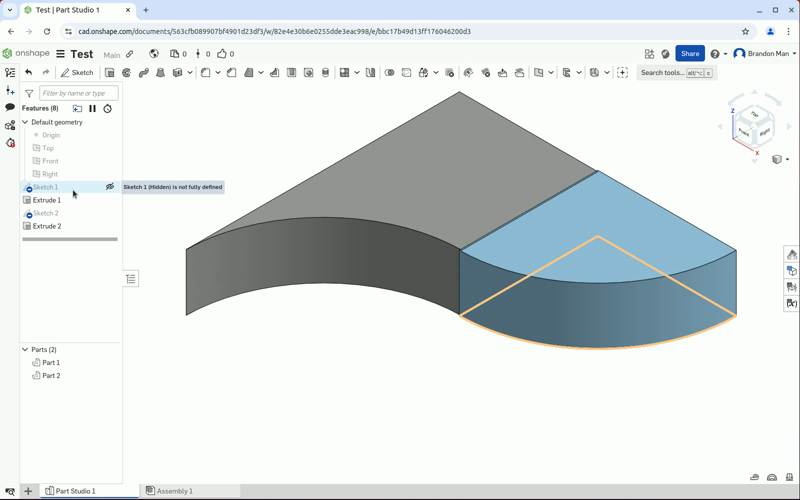
click(73, 189)